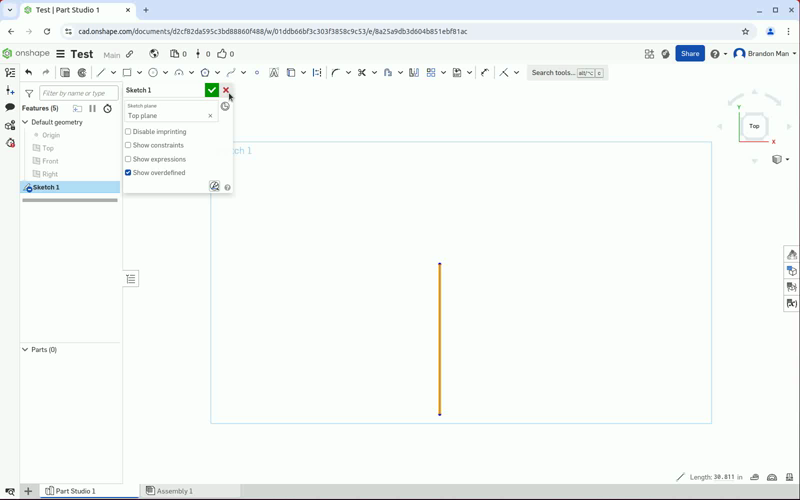
key(shift+h)
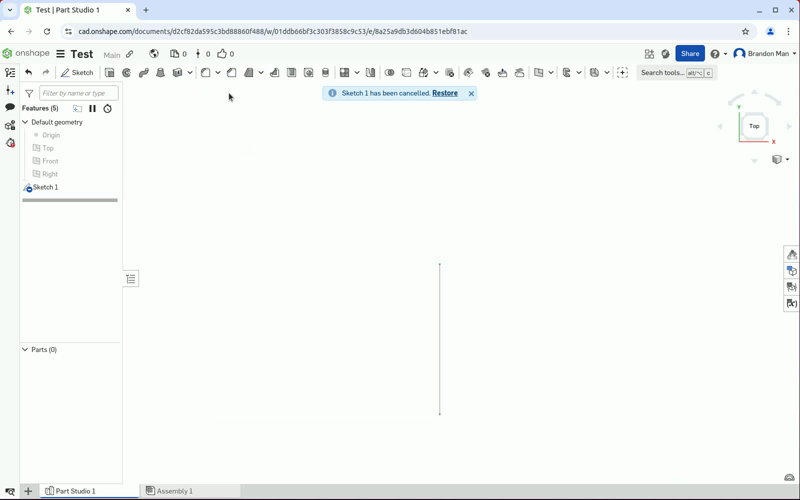
key(shift+s)
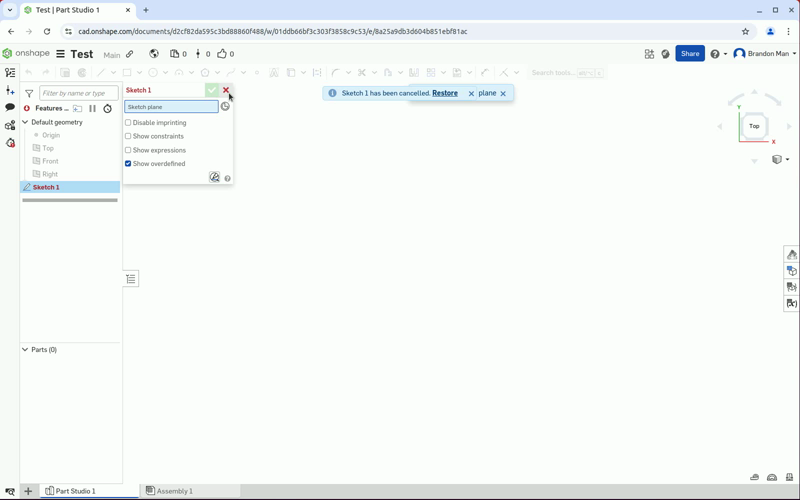
mouse_move(73, 150)
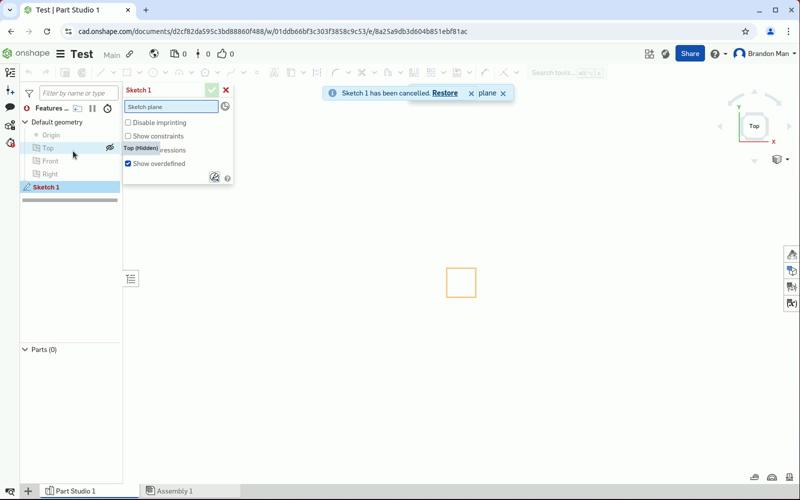
click(73, 150)
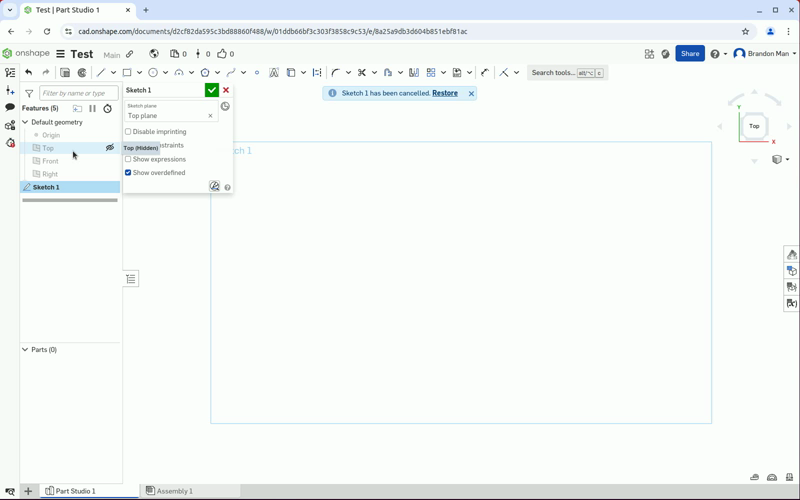
mouse_move(73, 352)
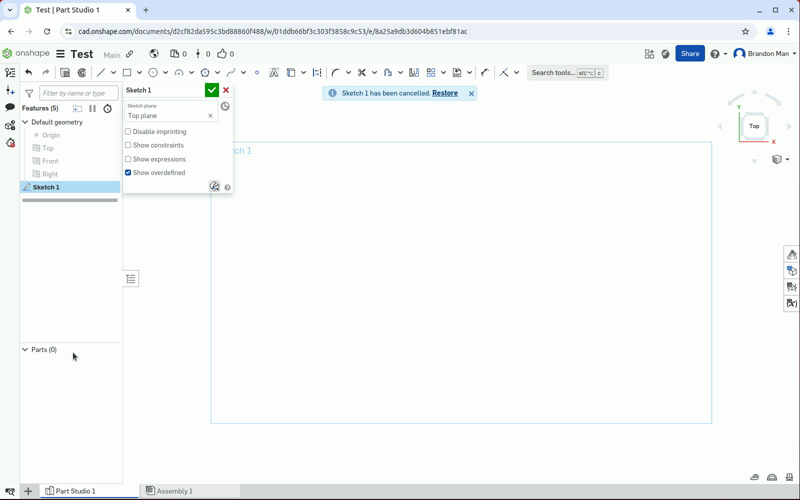
key(y)
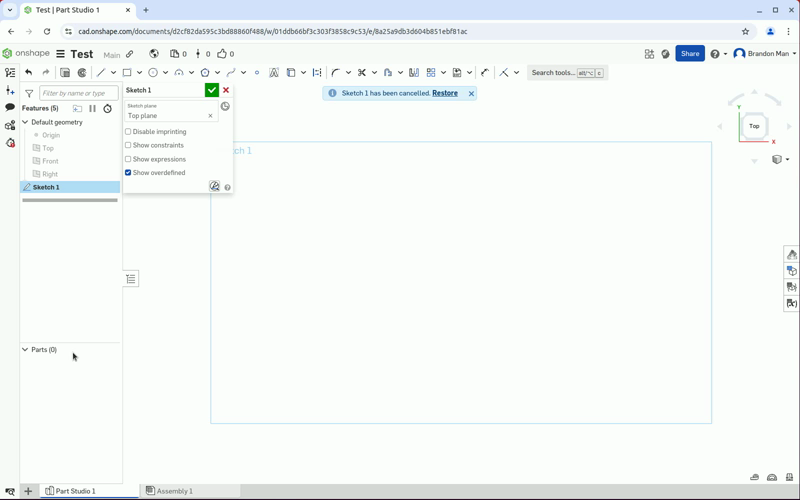
key(l)
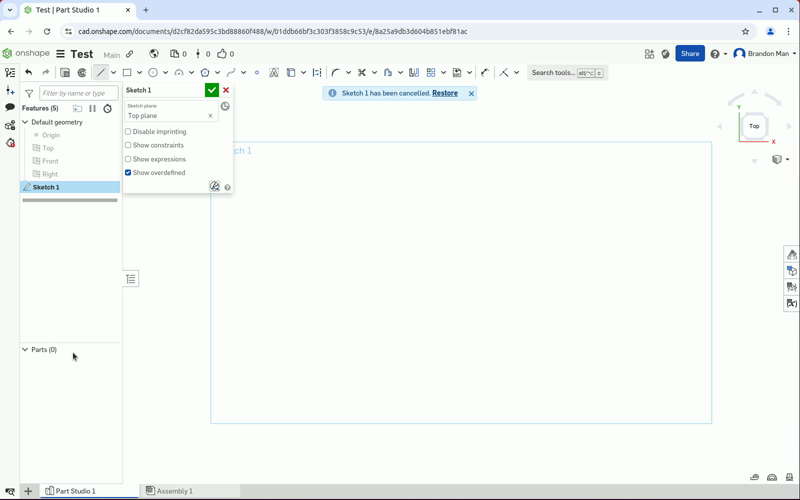
key_down(shift)
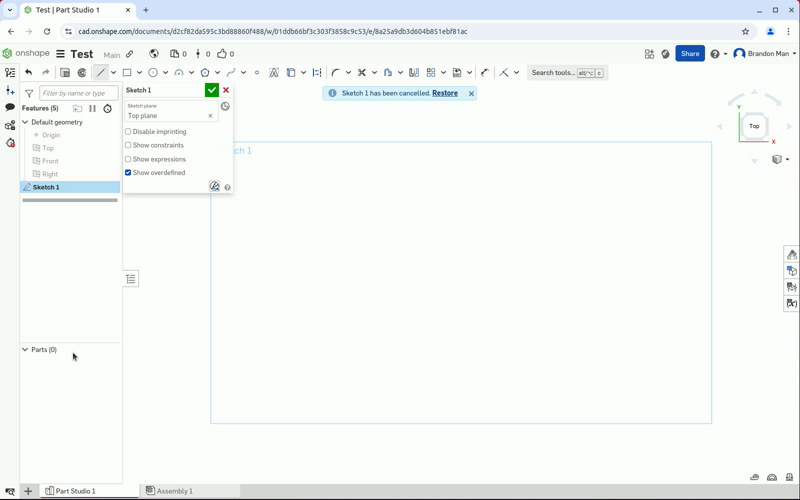
mouse_move(349, 282)
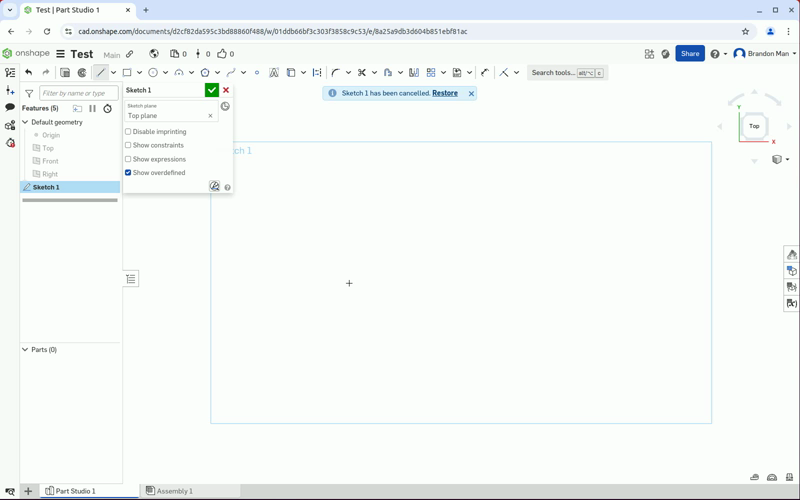
click(349, 282)
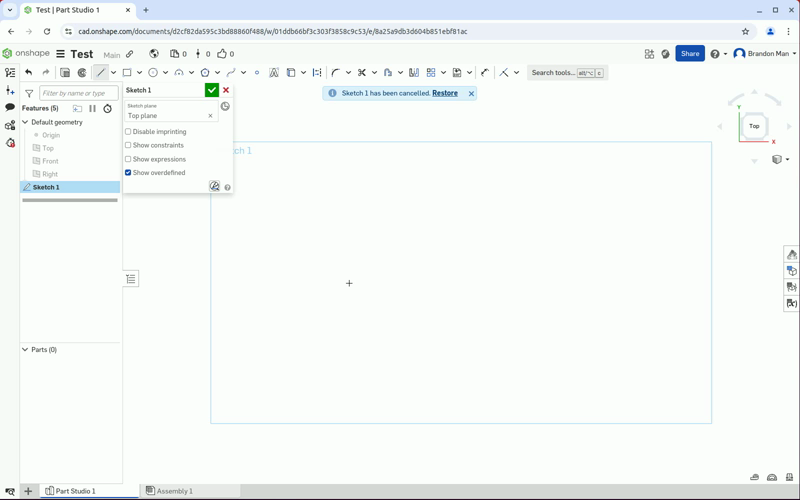
key_up(shift)
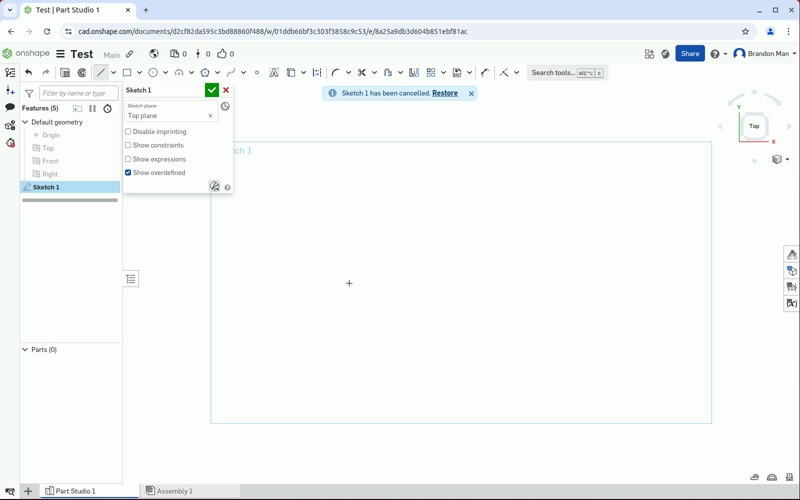
key_down(shift)
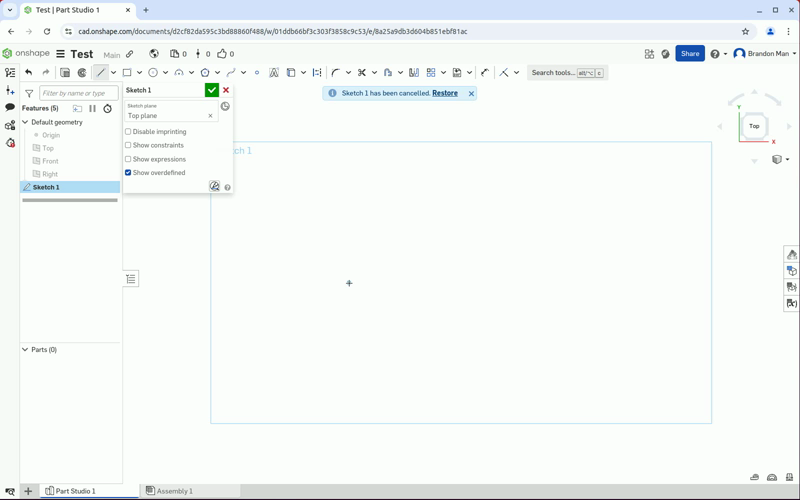
mouse_move(405, 378)
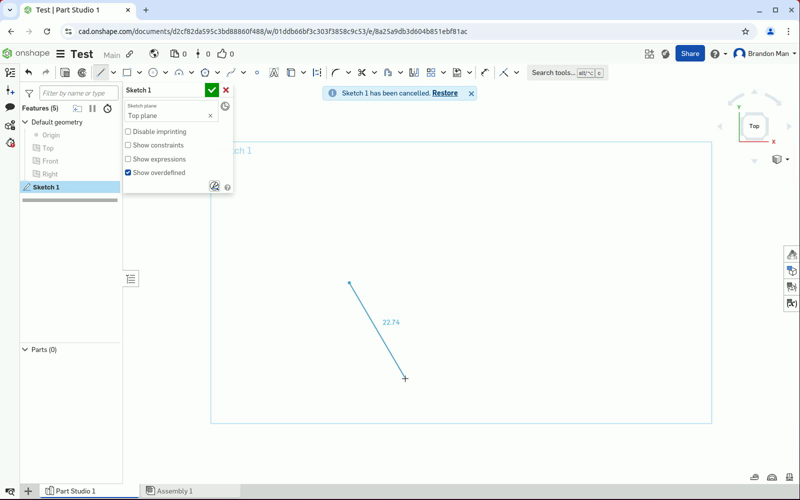
click(405, 378)
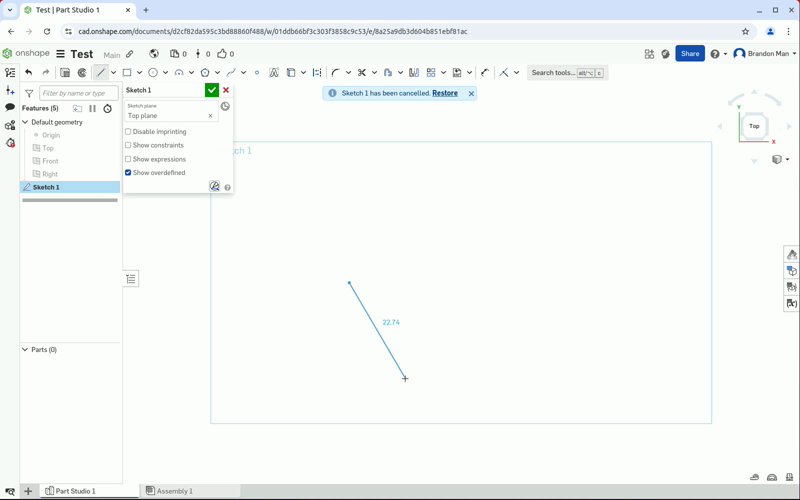
key_up(shift)
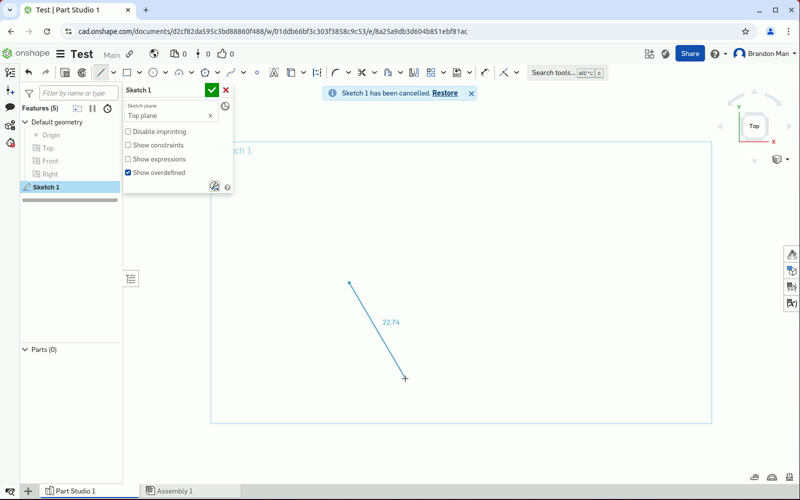
key_down(shift)
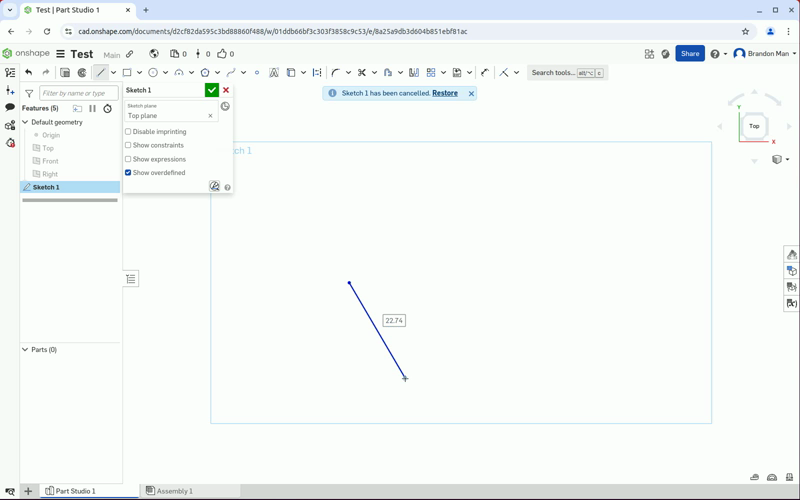
mouse_move(514, 378)
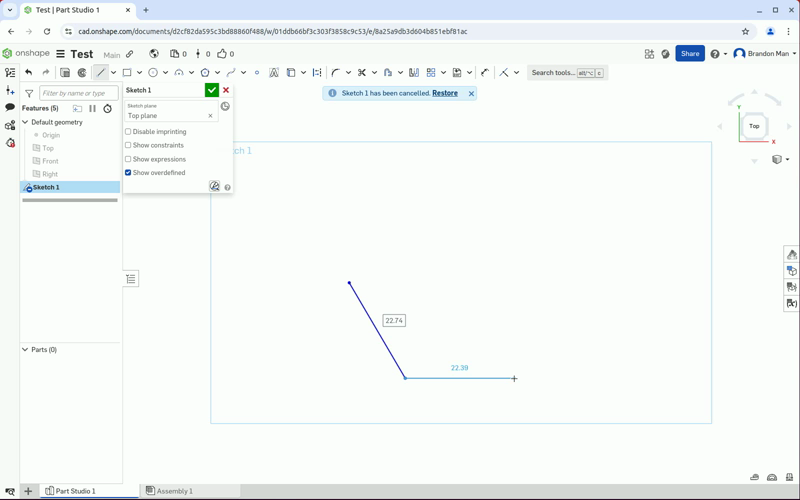
click(514, 378)
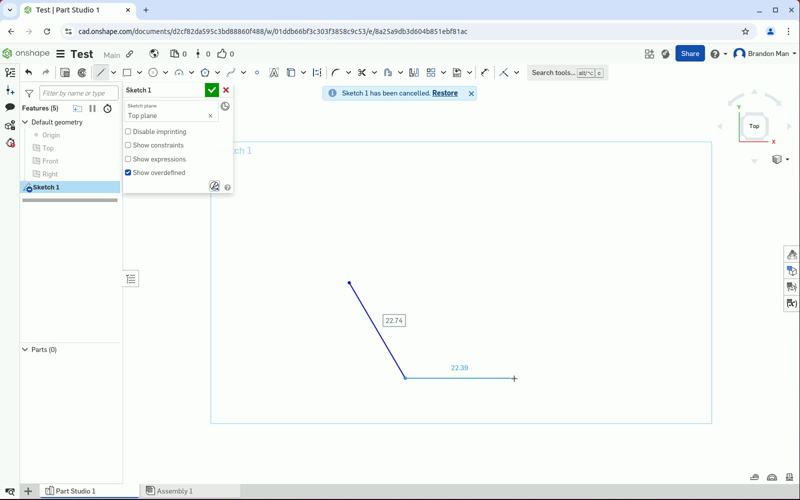
key_up(shift)
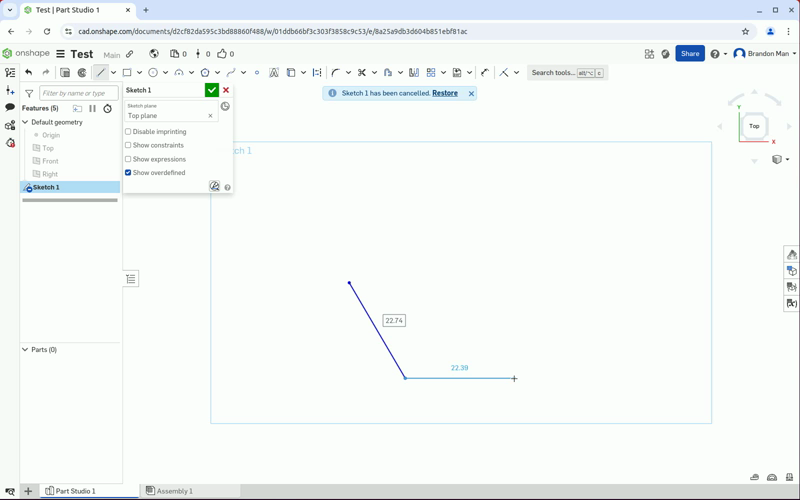
key_down(shift)
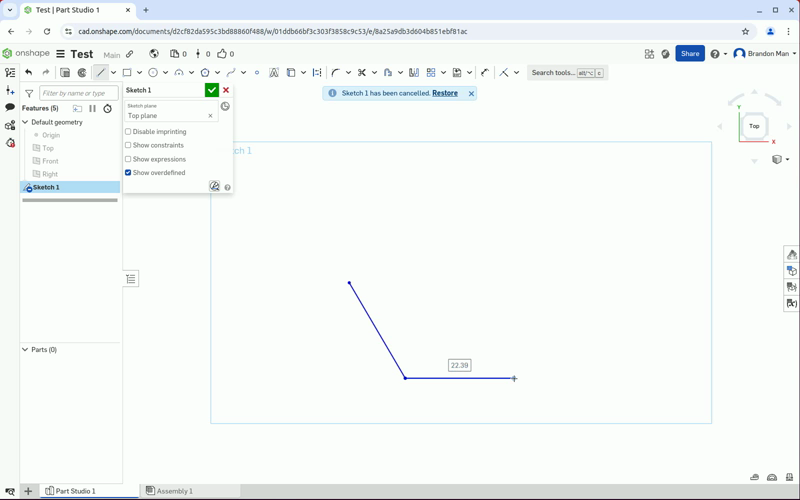
mouse_move(569, 282)
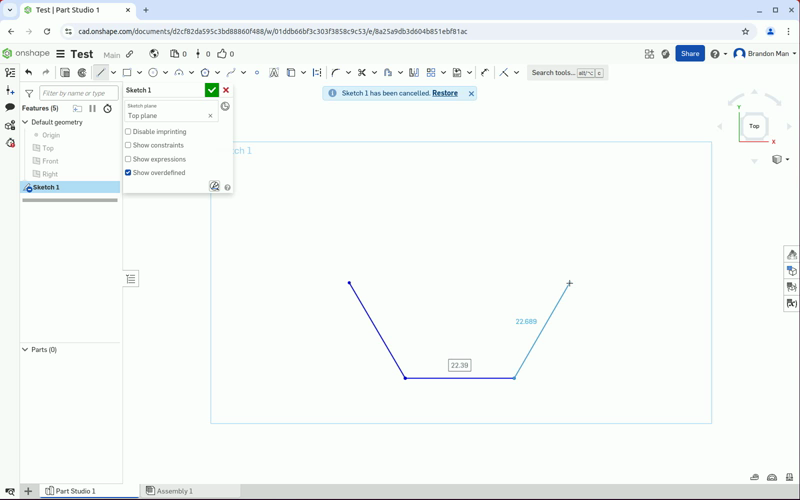
click(569, 282)
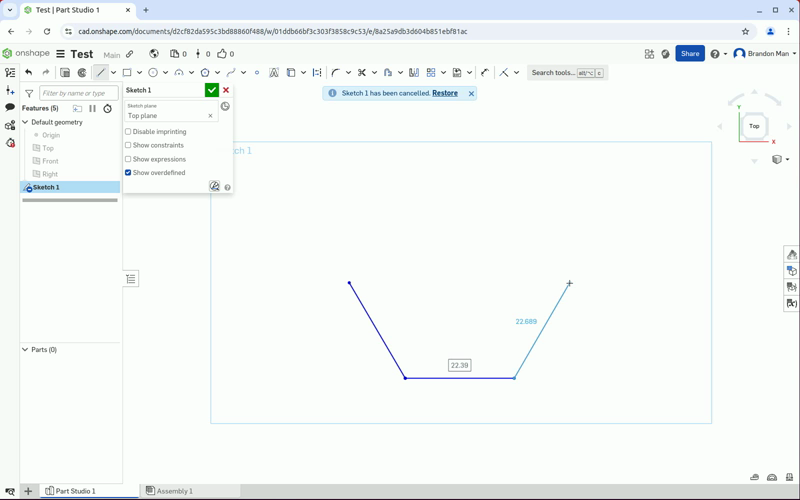
key_up(shift)
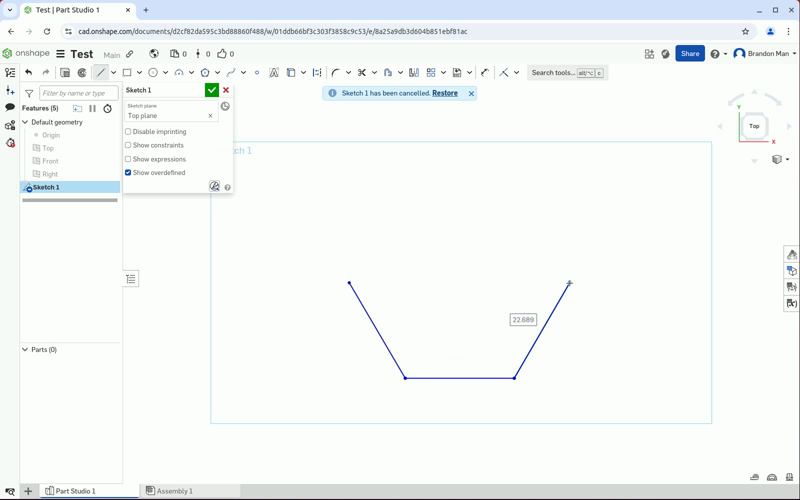
key_down(shift)
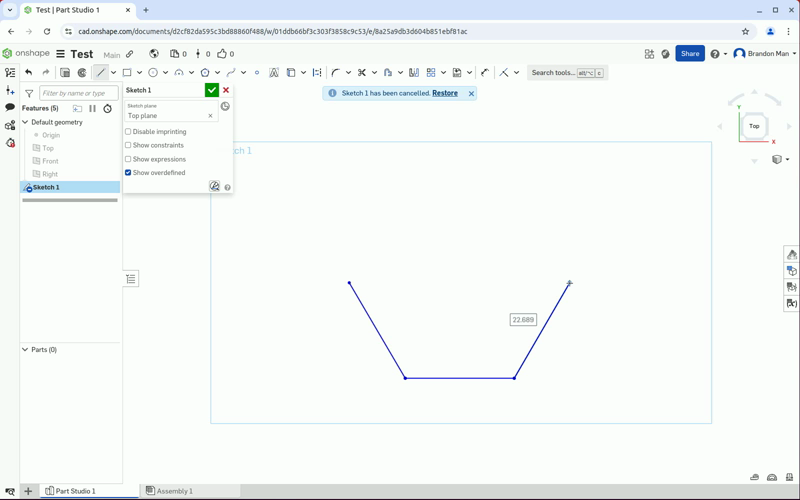
mouse_move(514, 187)
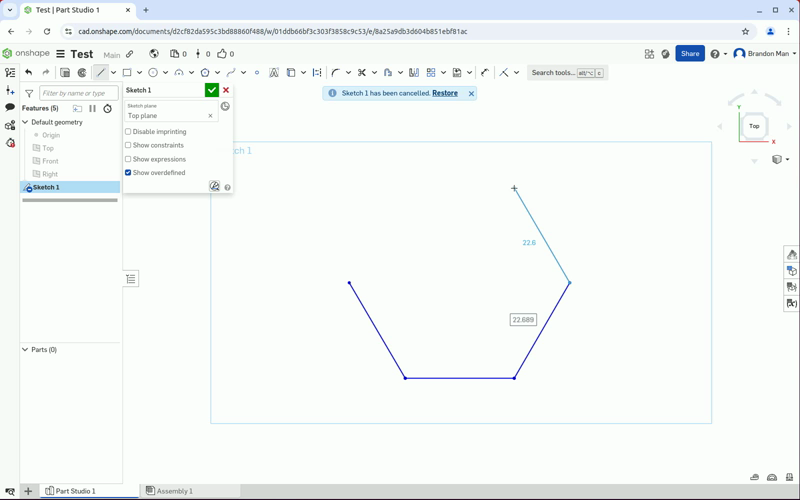
click(514, 187)
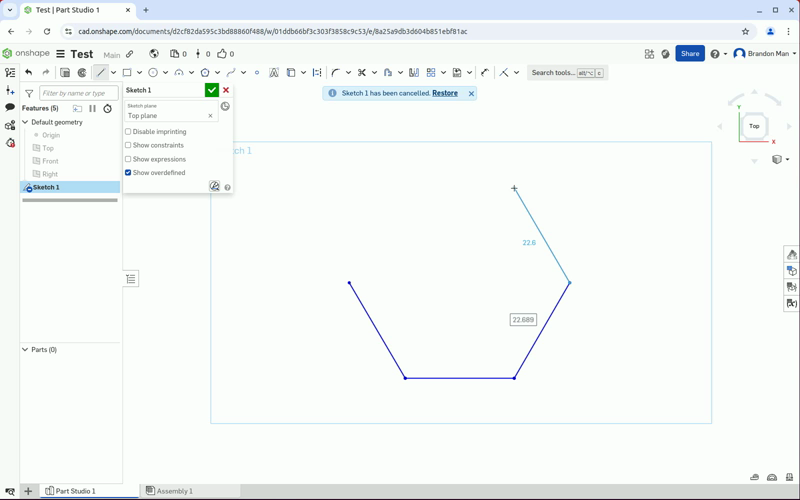
key_up(shift)
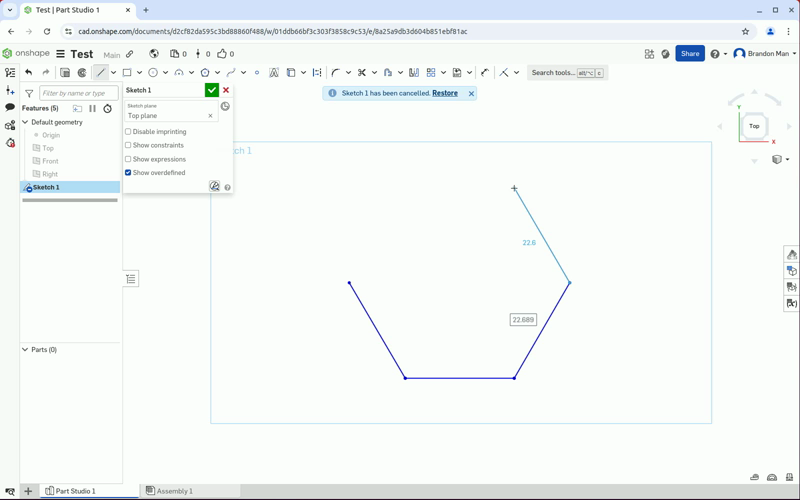
key_down(shift)
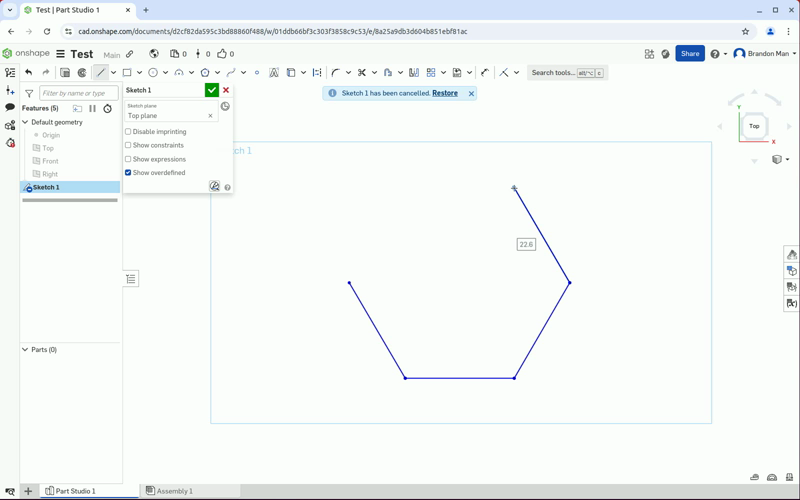
mouse_move(405, 187)
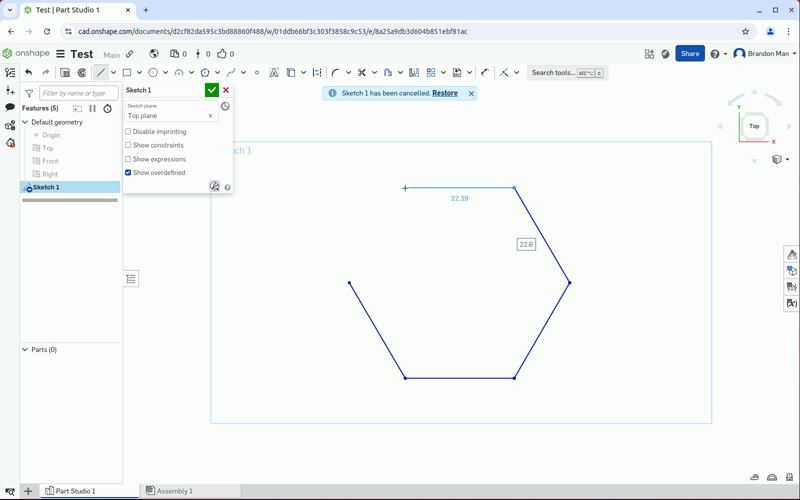
click(405, 187)
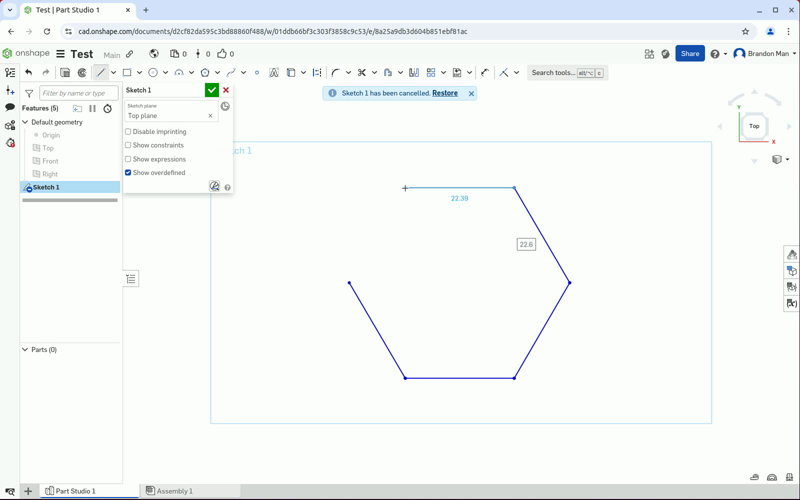
key_up(shift)
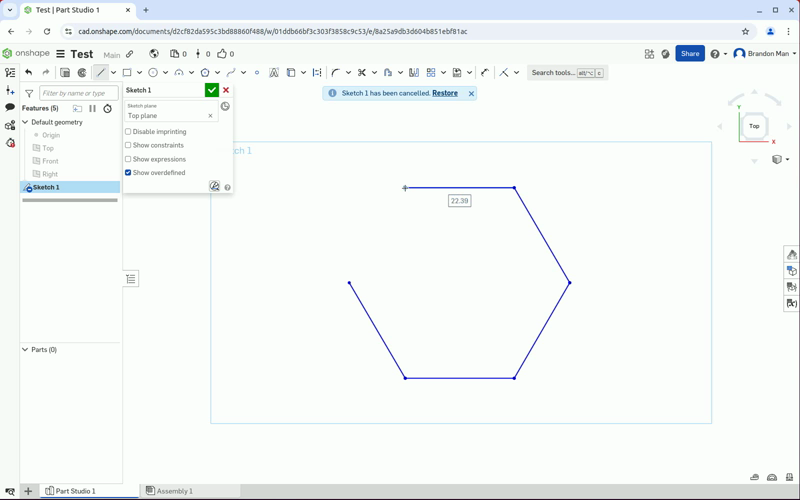
key_down(shift)
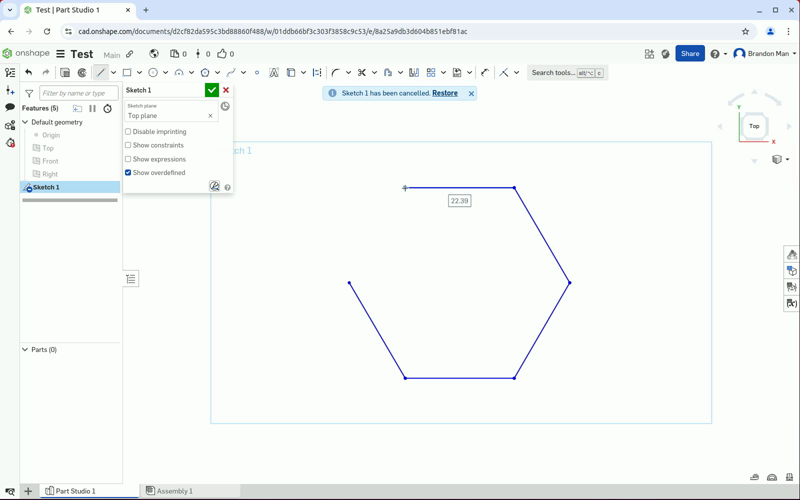
mouse_move(349, 282)
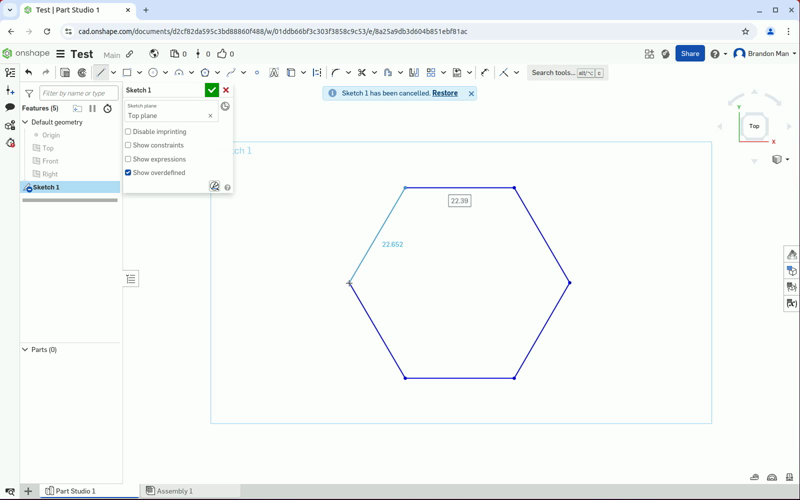
key_up(shift)
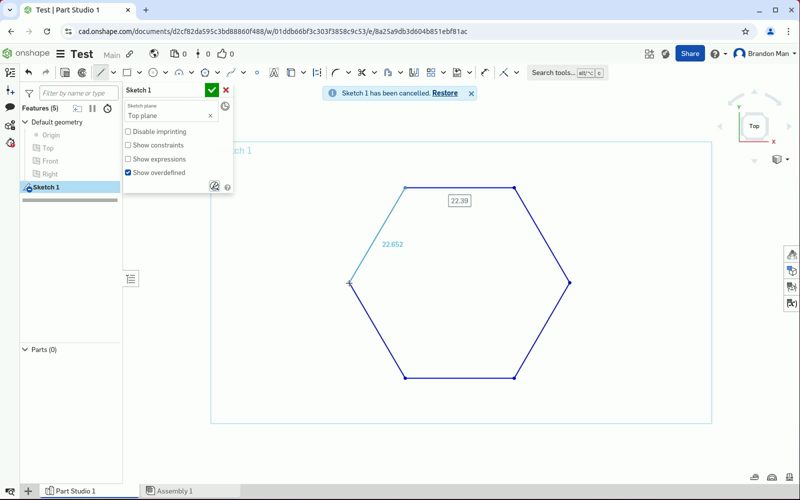
click(349, 282)
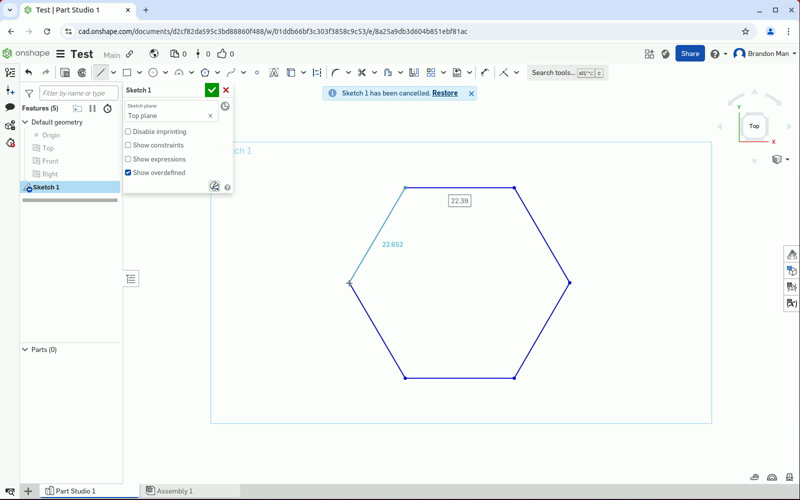
key(esc)
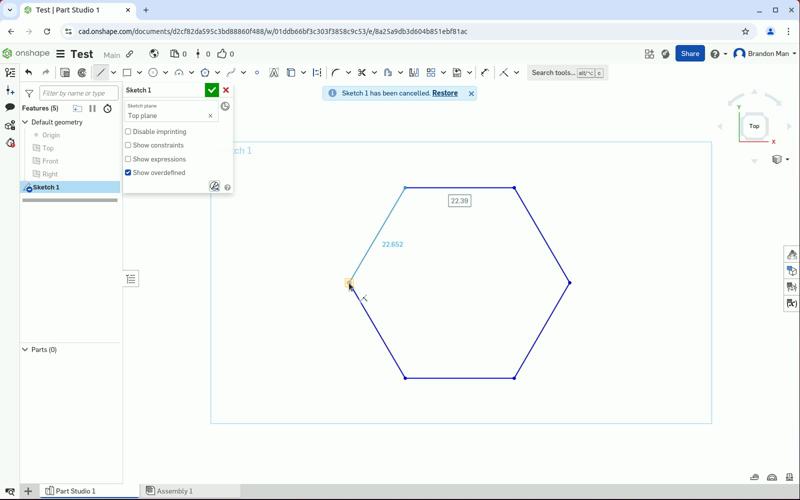
mouse_move(406, 314)
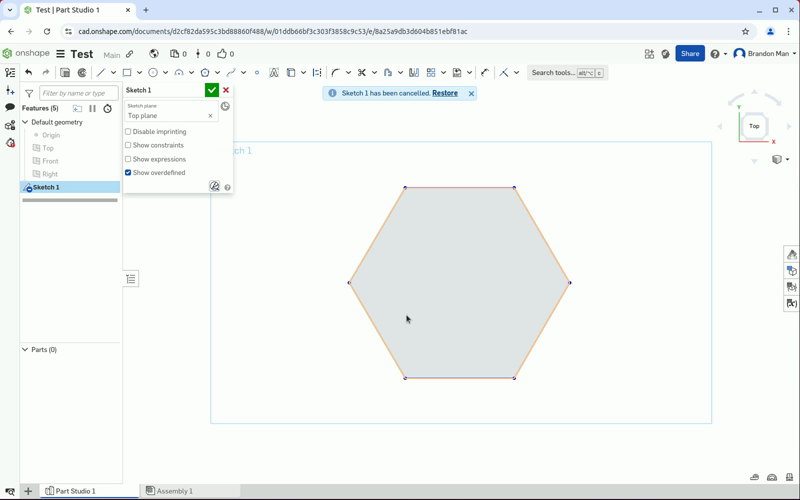
click(406, 314)
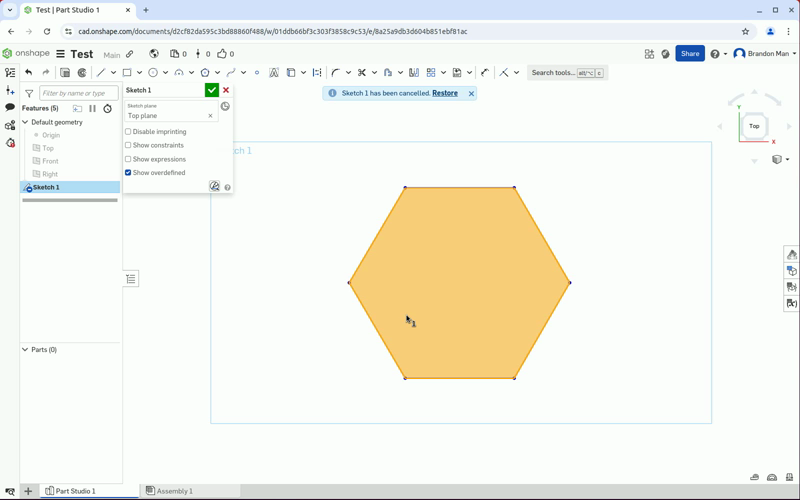
mouse_move(73, 352)
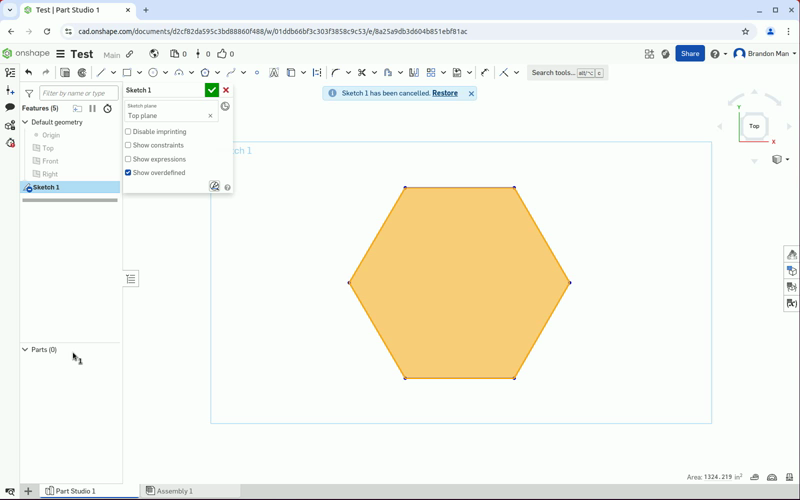
key(shift+y)
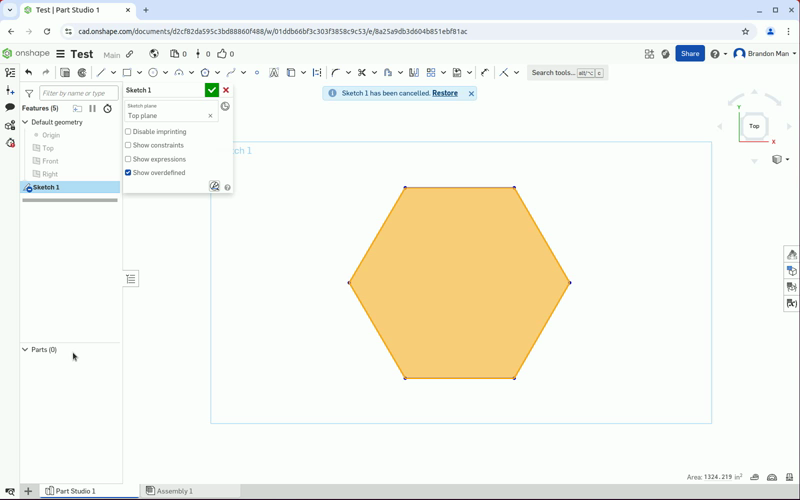
key(shift+e)
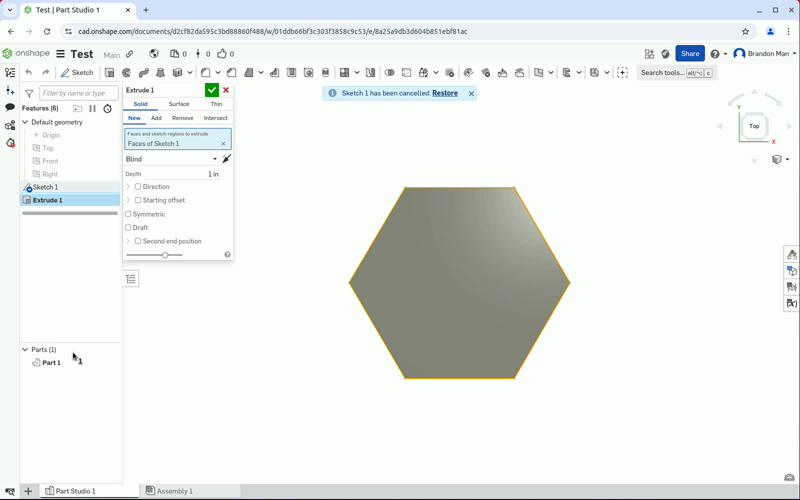
mouse_move(143, 106)
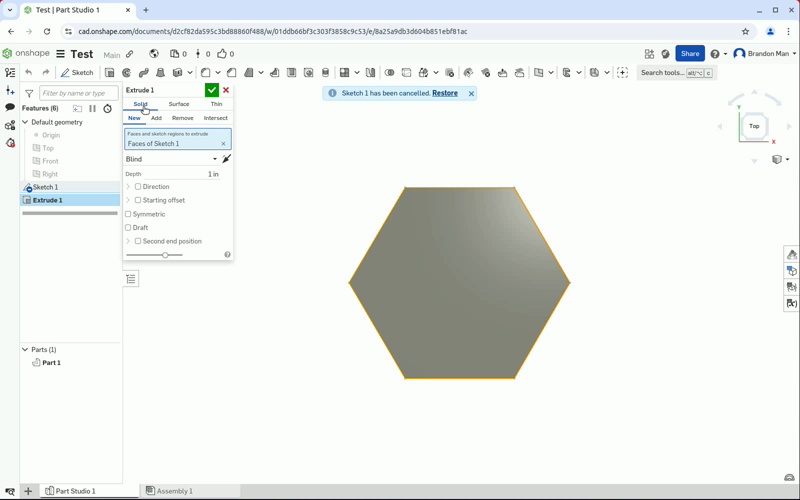
click(143, 106)
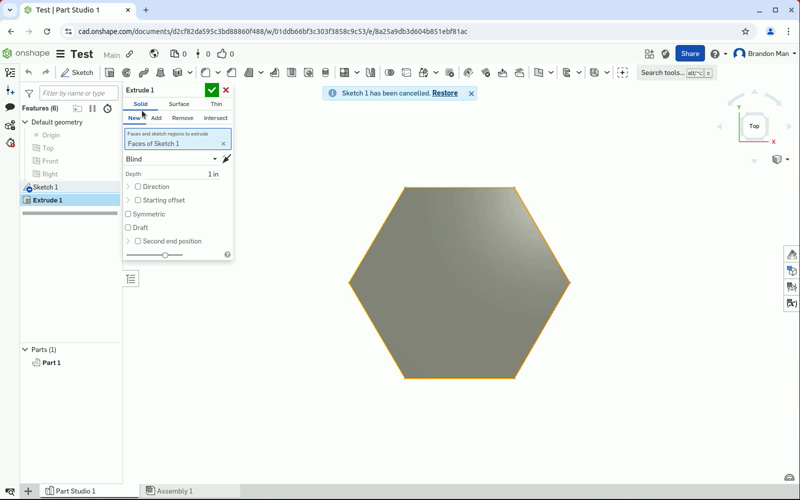
mouse_move(137, 120)
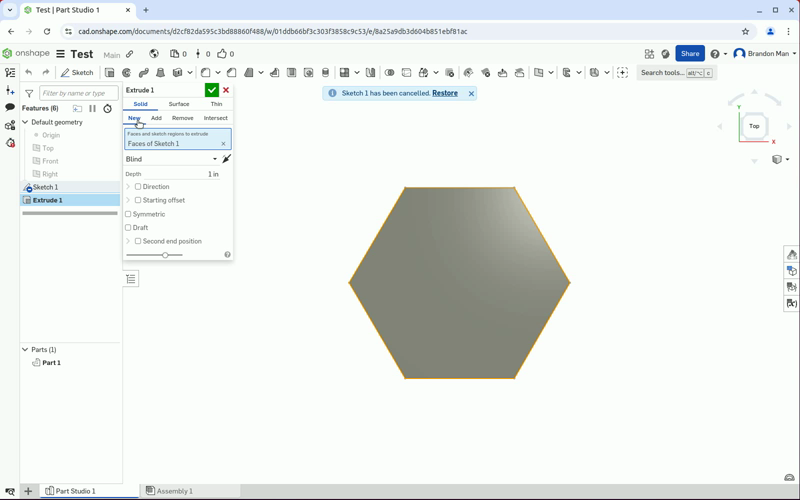
click(137, 120)
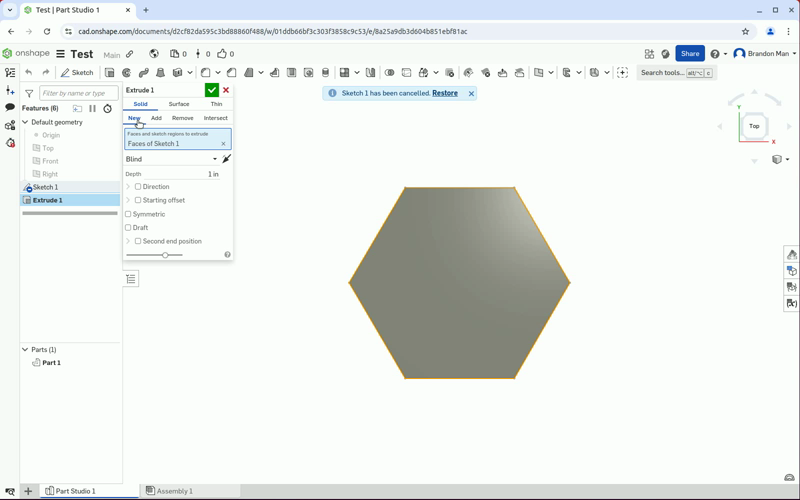
key(tab, 4)
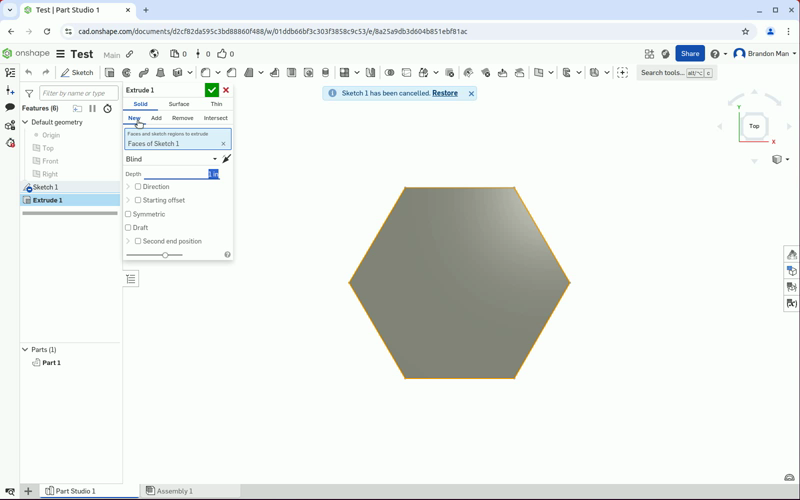
text(15.405)
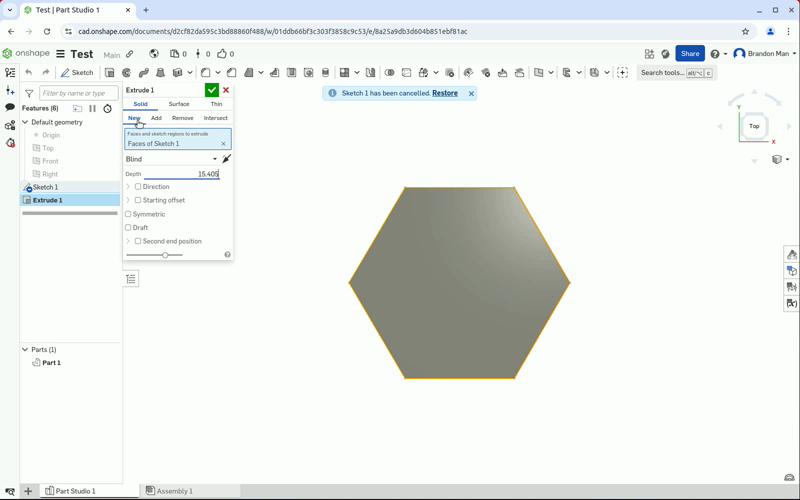
key(enter)
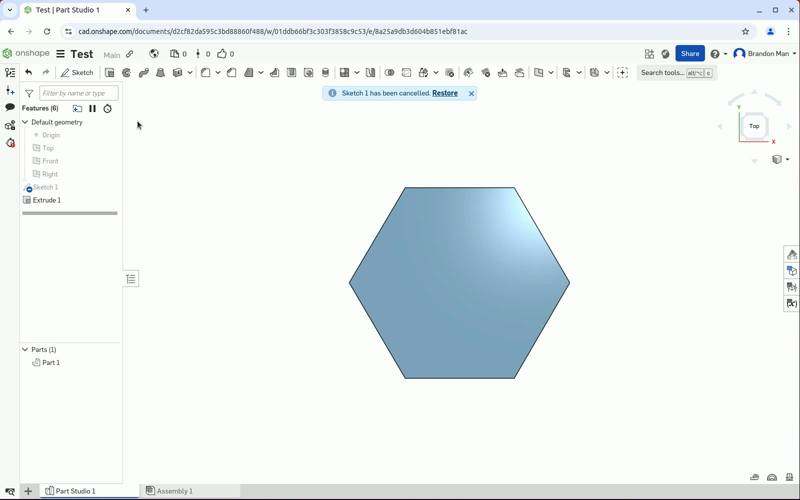
key(shift+h)
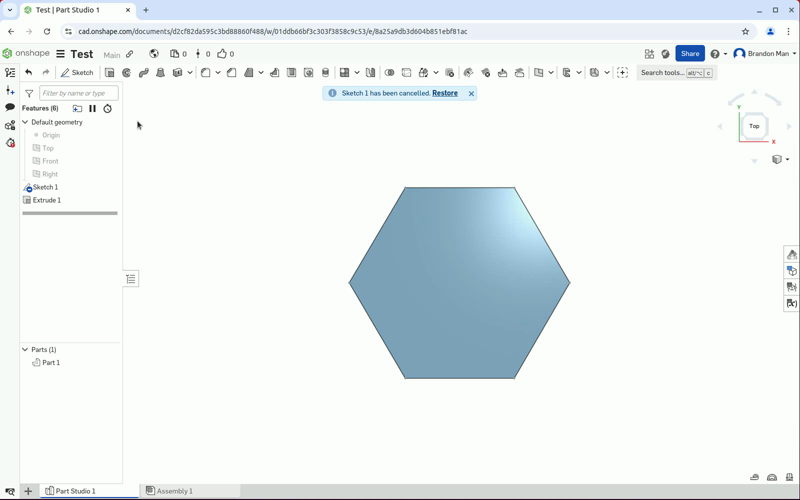
key(shift+h)
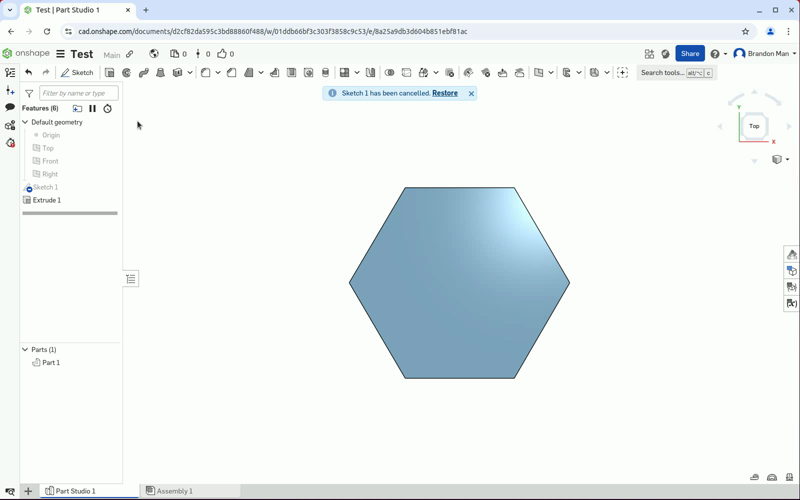
mouse_move(73, 189)
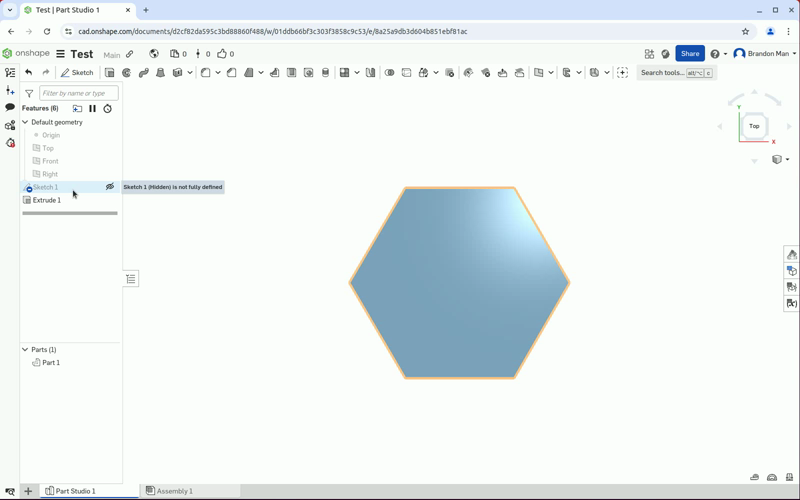
click(73, 189)
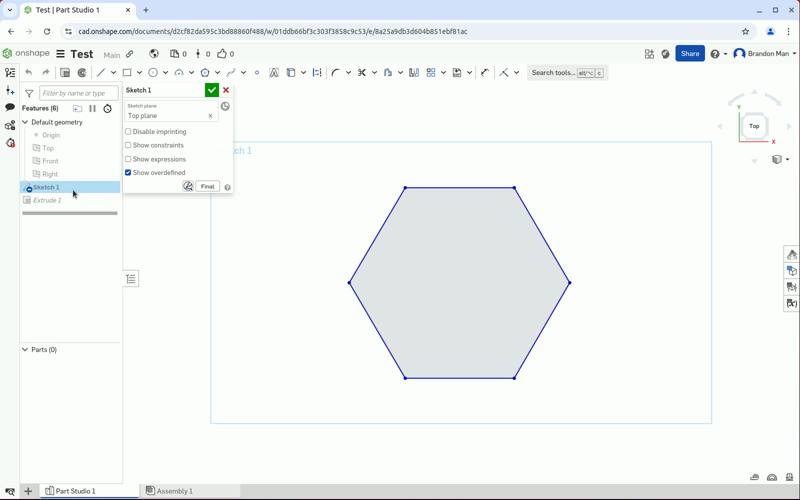
mouse_move(229, 92)
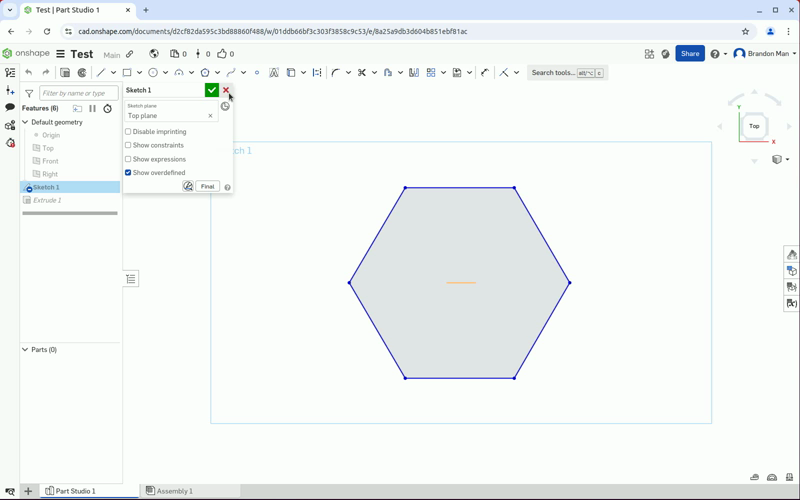
click(229, 92)
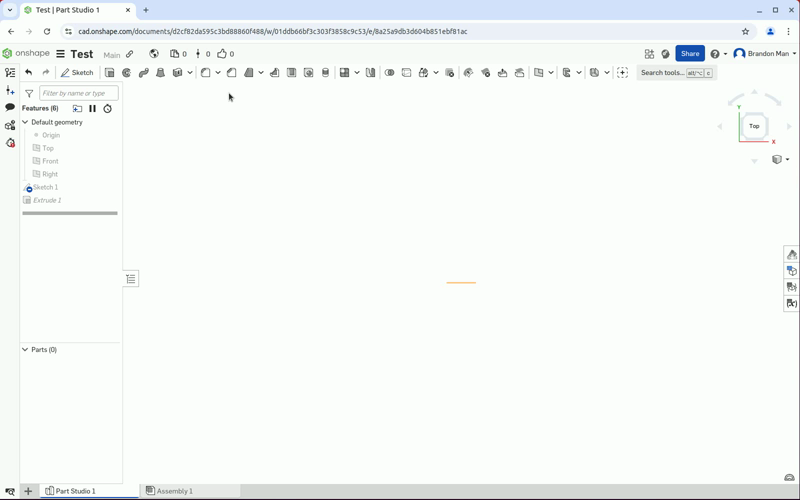
mouse_move(541, 75)
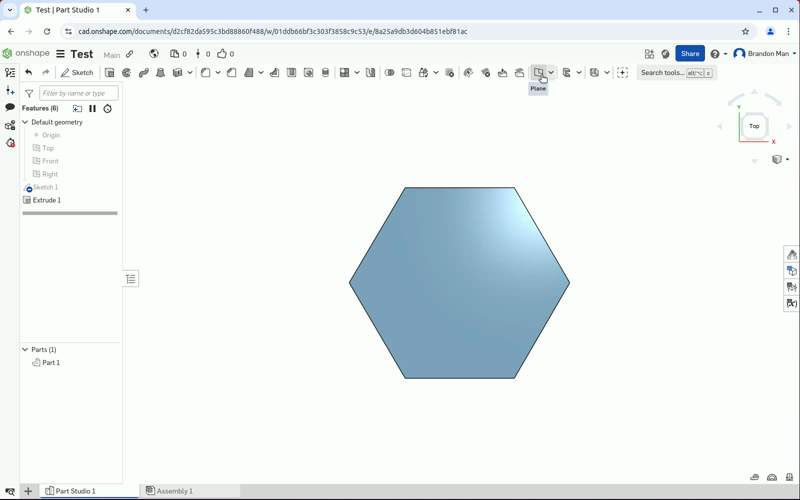
click(541, 75)
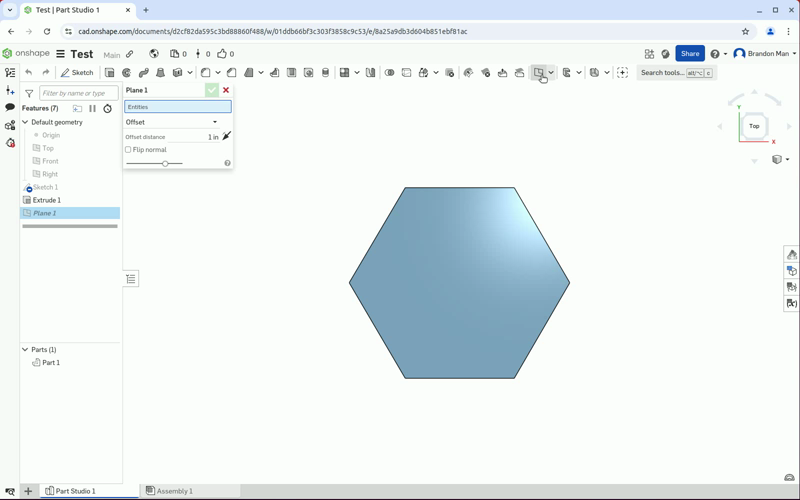
mouse_move(73, 150)
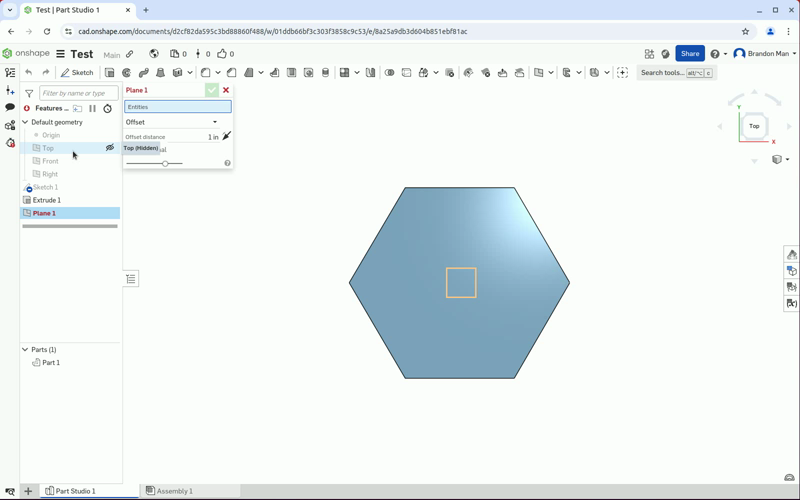
click(73, 150)
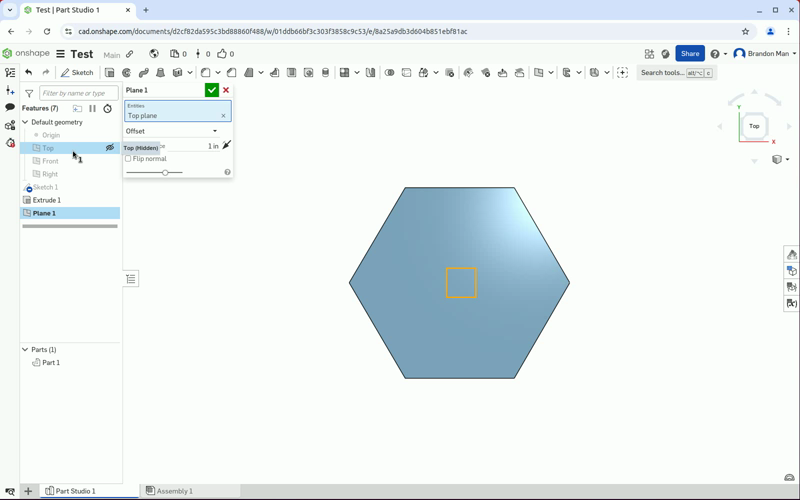
key(tab, 2)
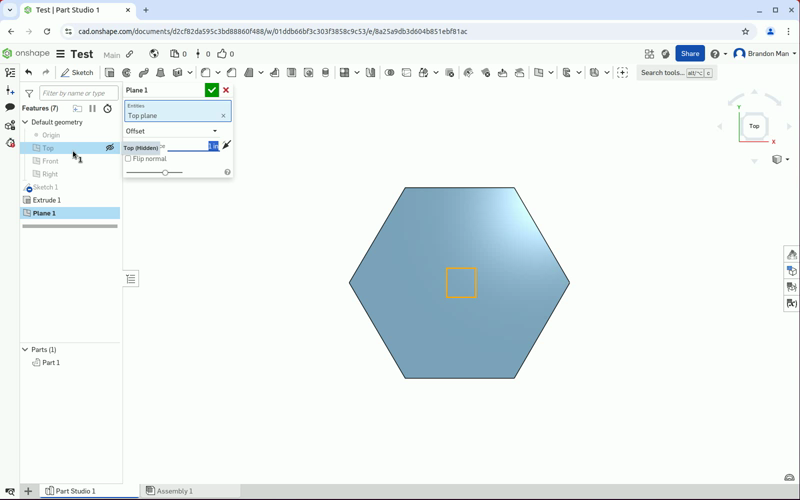
text(15.405)
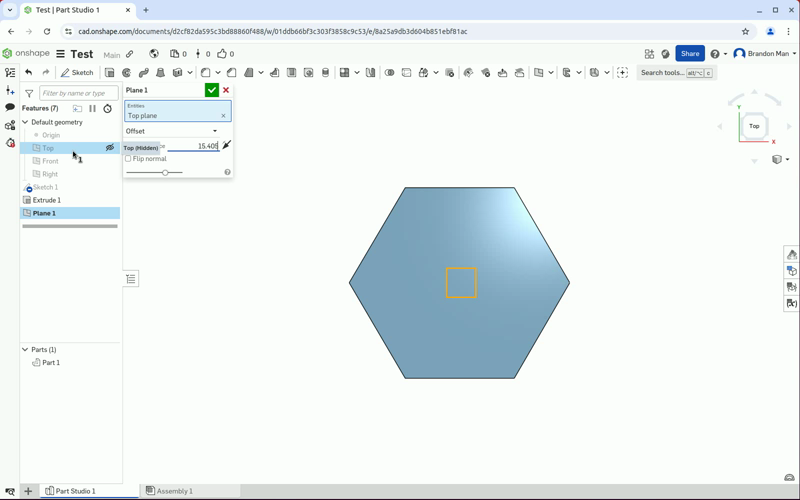
key(enter, 2)
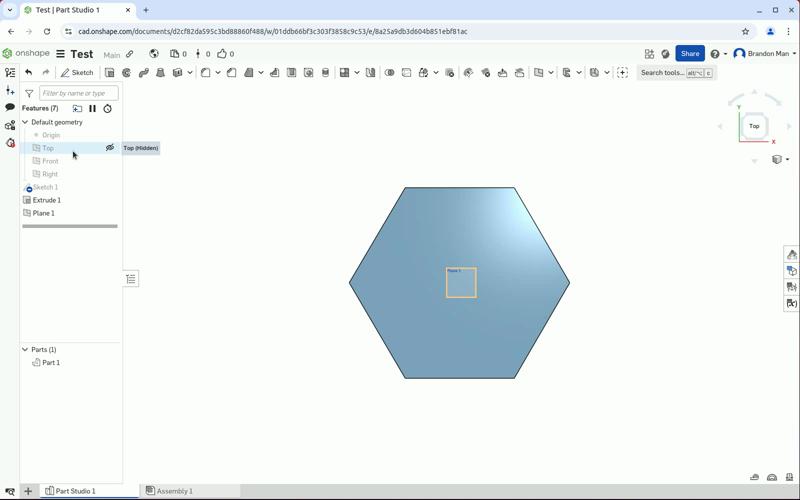
key(shift+s)
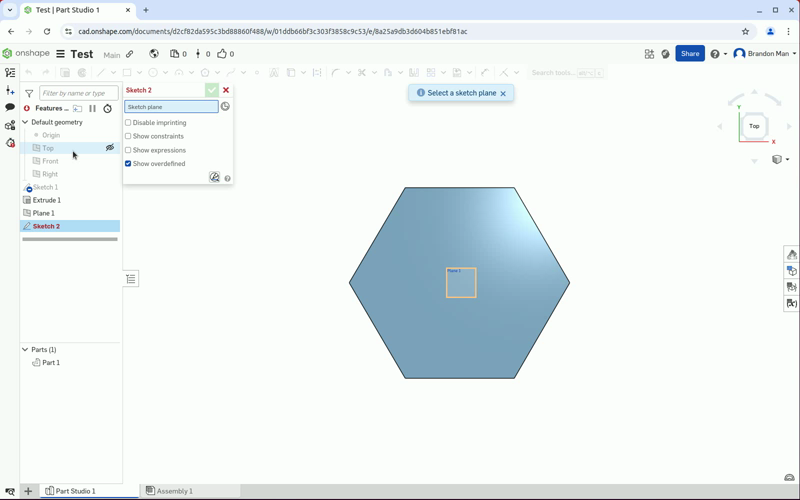
mouse_move(73, 215)
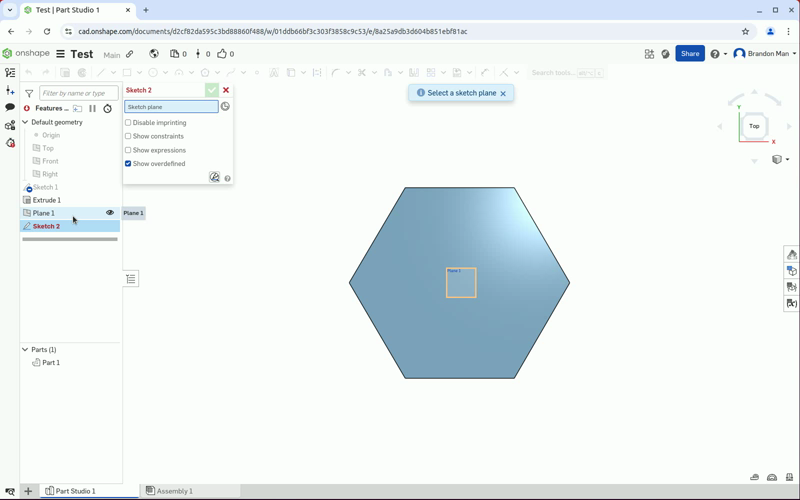
click(73, 215)
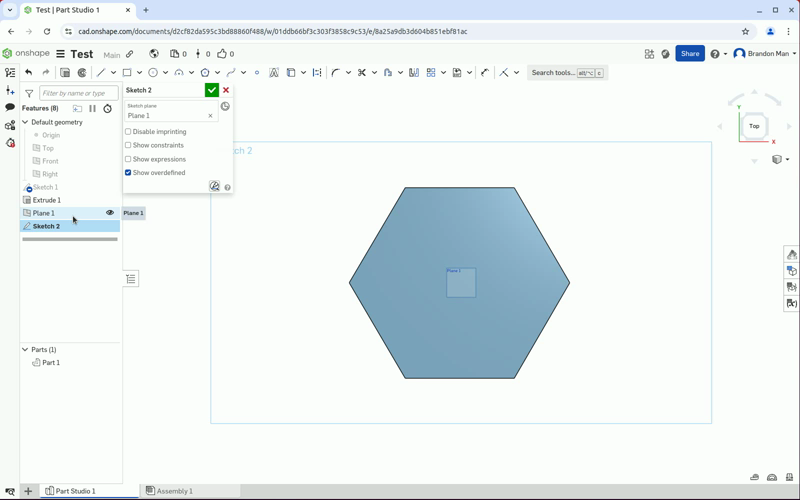
mouse_move(73, 352)
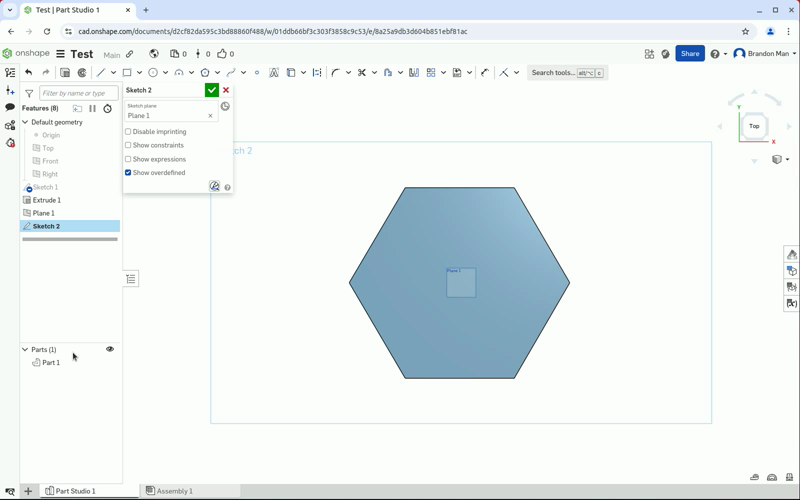
key(y)
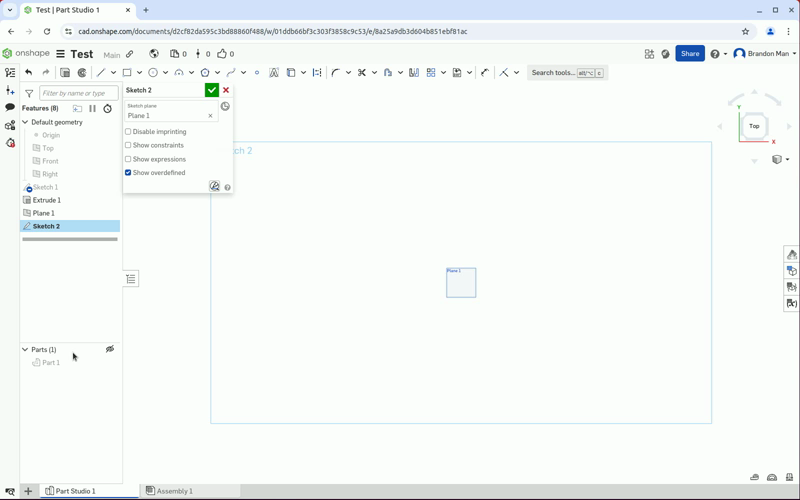
key(c)
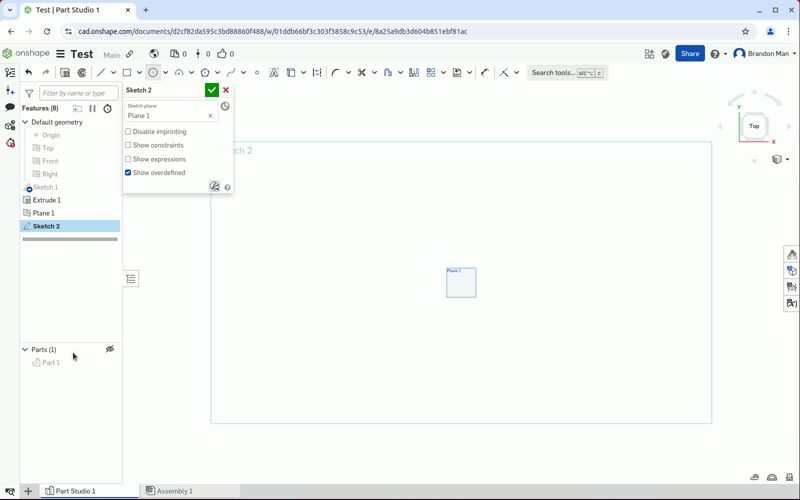
key_down(shift)
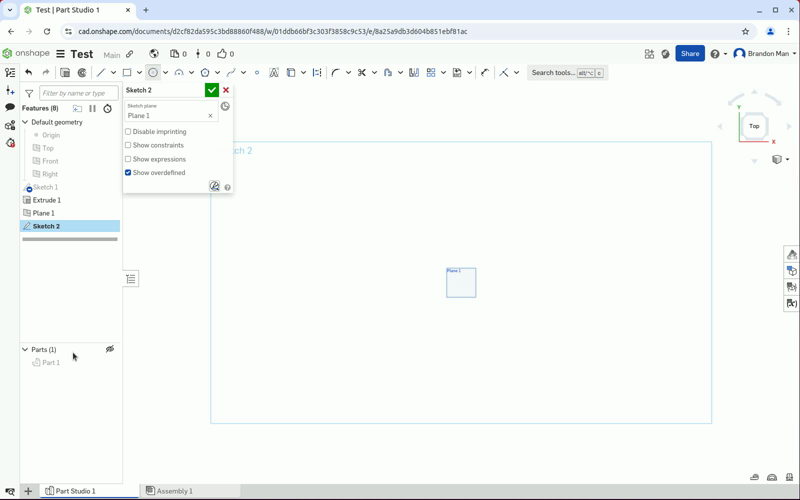
mouse_move(461, 282)
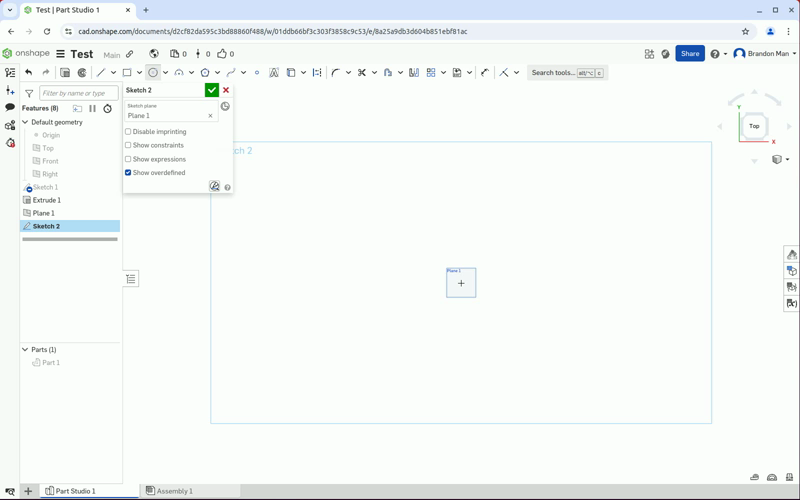
click(461, 282)
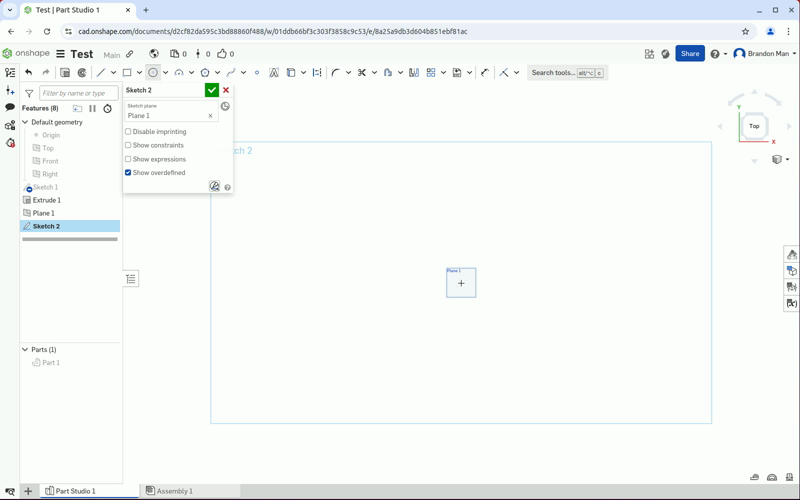
key_up(shift)
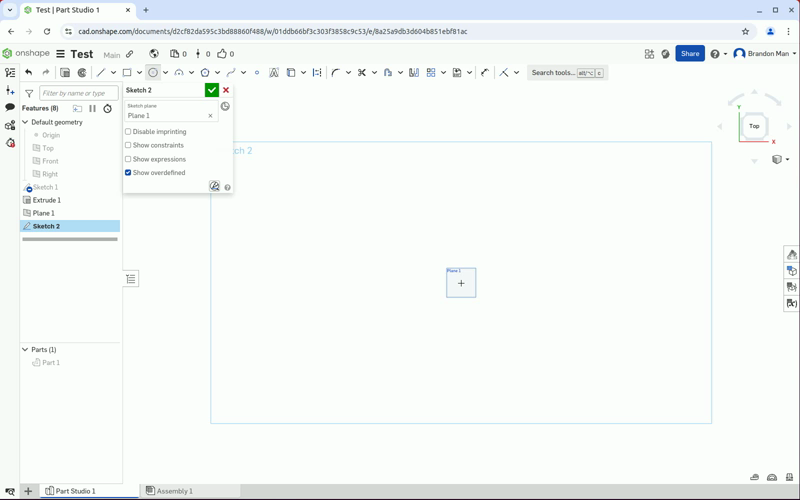
mouse_move(552, 282)
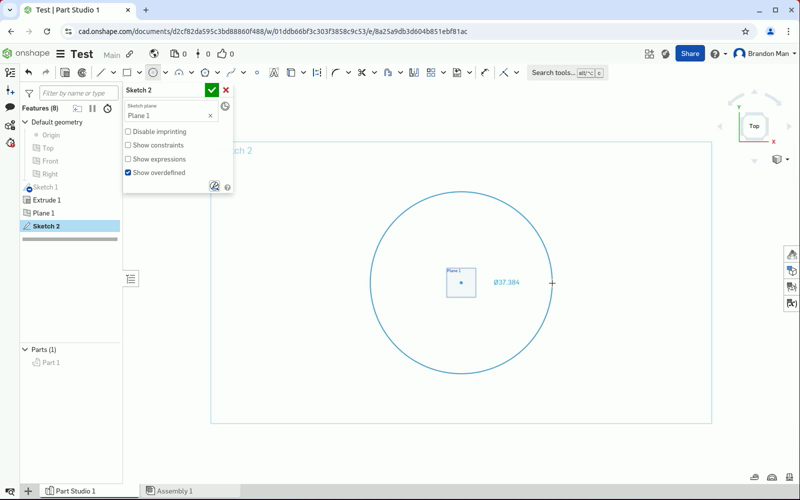
click(552, 282)
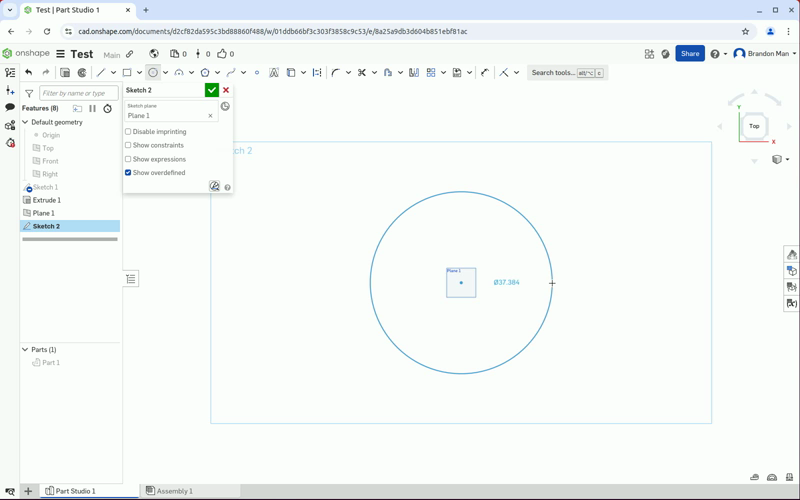
key(esc)
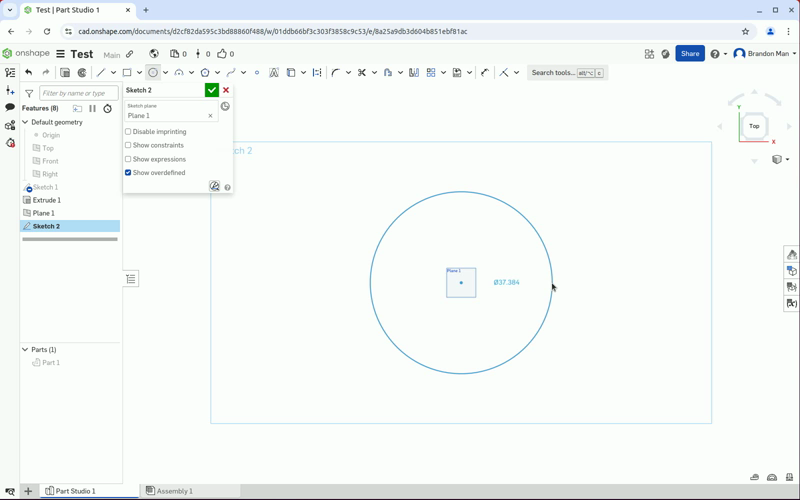
mouse_move(475, 229)
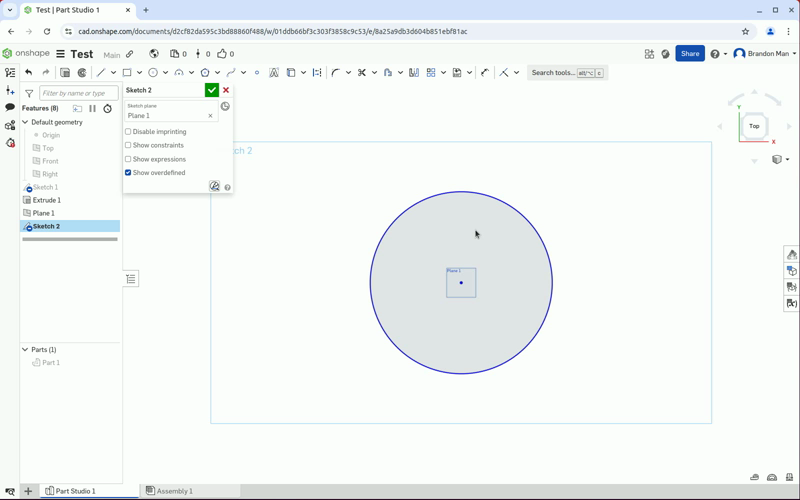
click(475, 229)
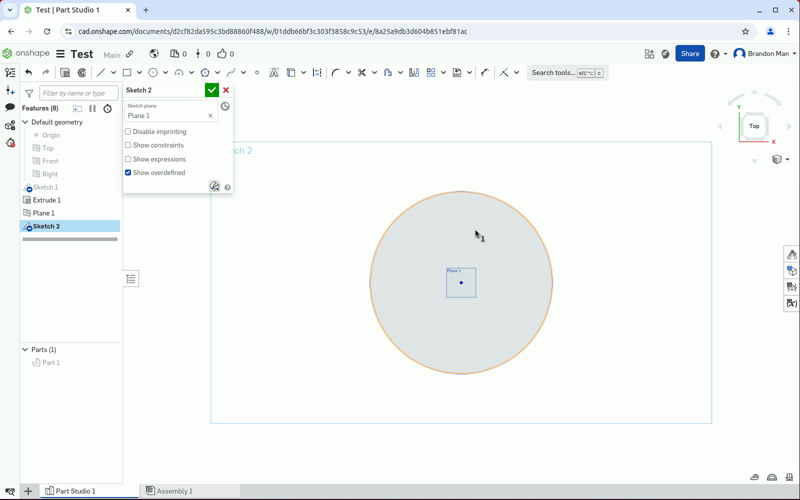
mouse_move(73, 352)
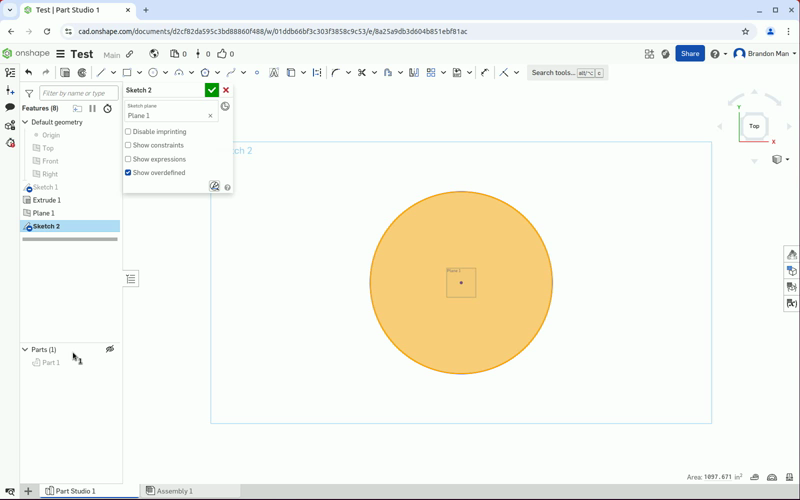
key(shift+y)
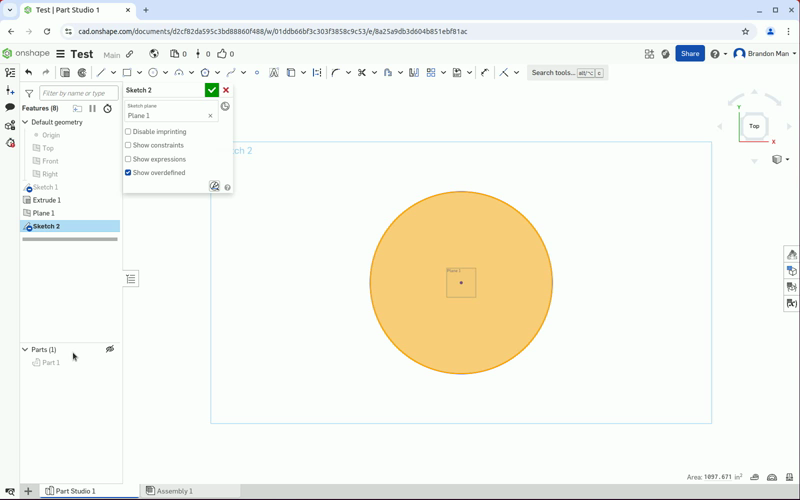
key(shift+e)
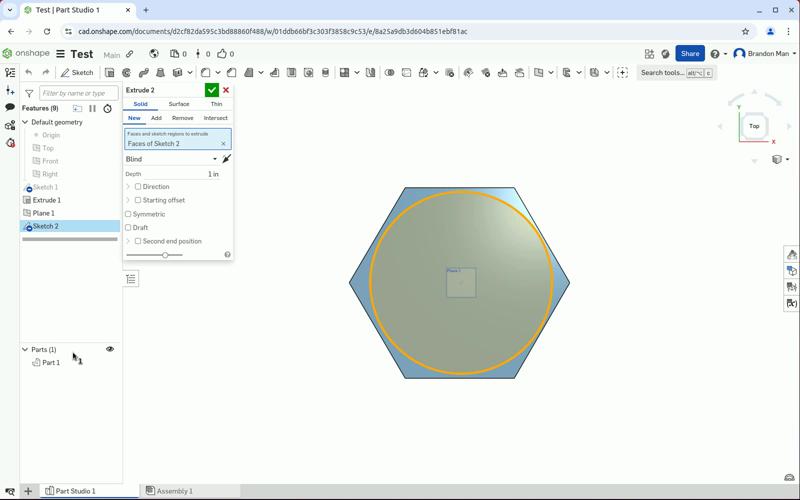
mouse_move(143, 106)
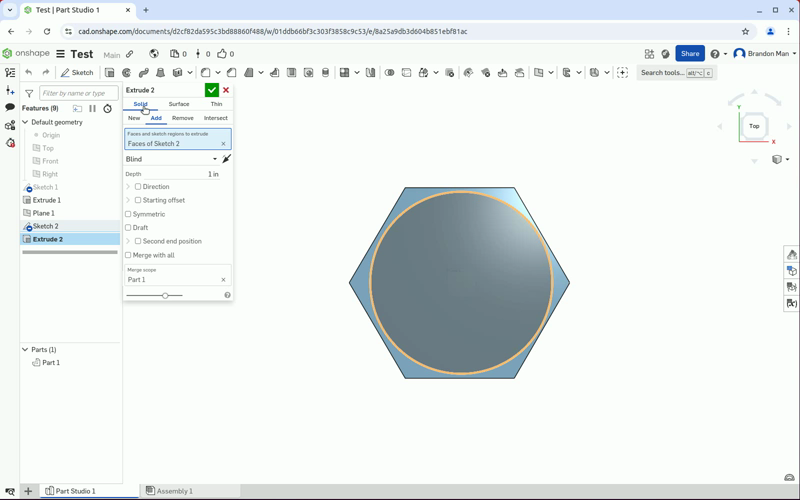
click(143, 106)
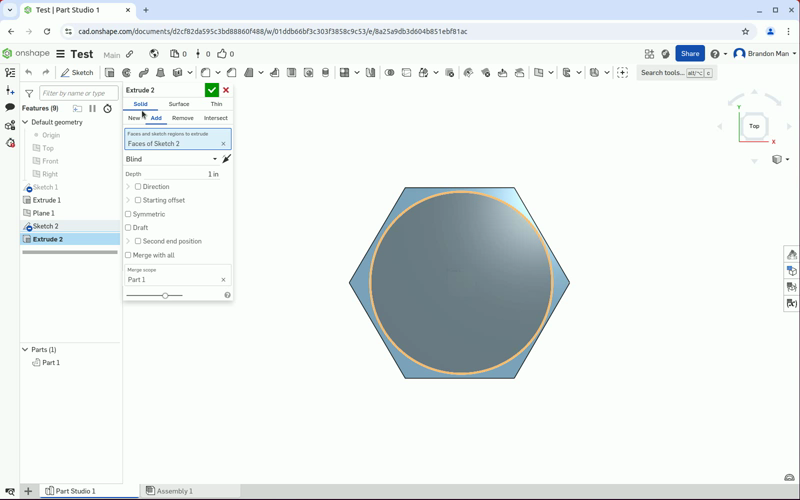
mouse_move(137, 120)
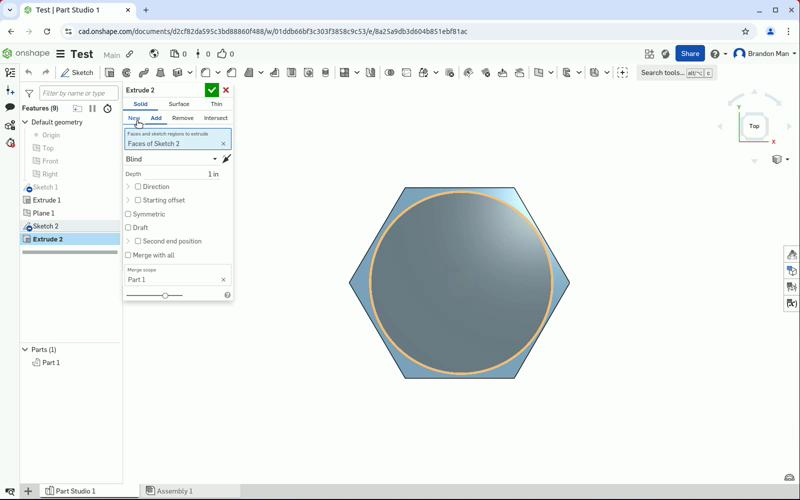
click(137, 120)
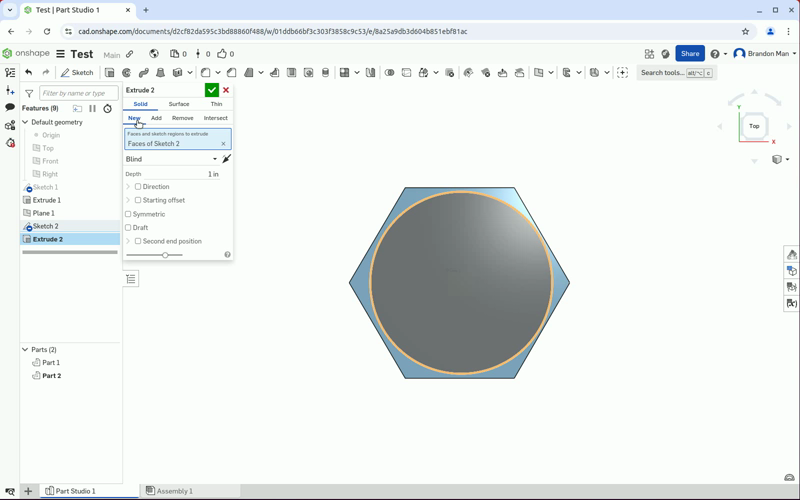
key(tab, 4)
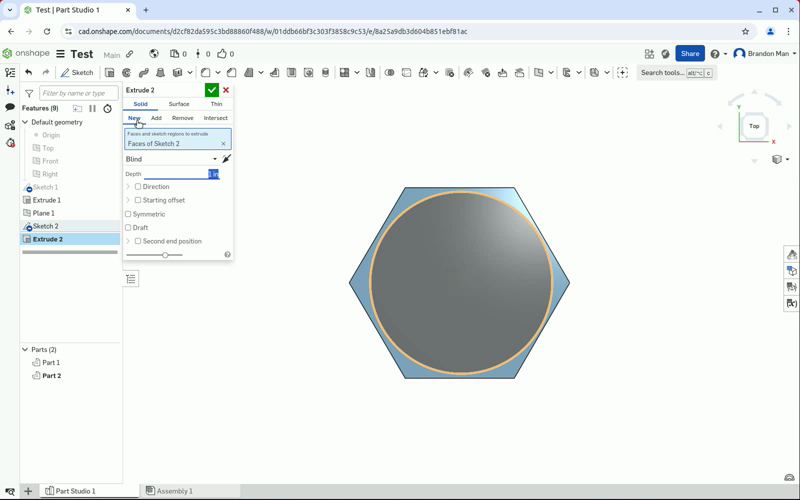
text(7.703)
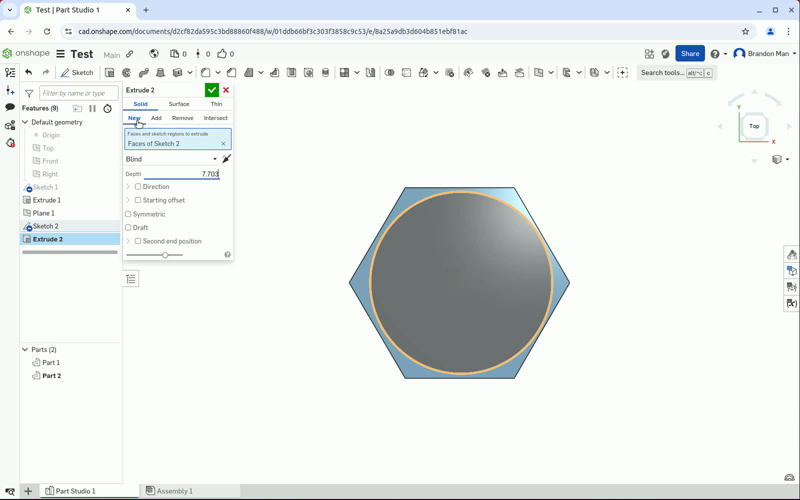
key(enter)
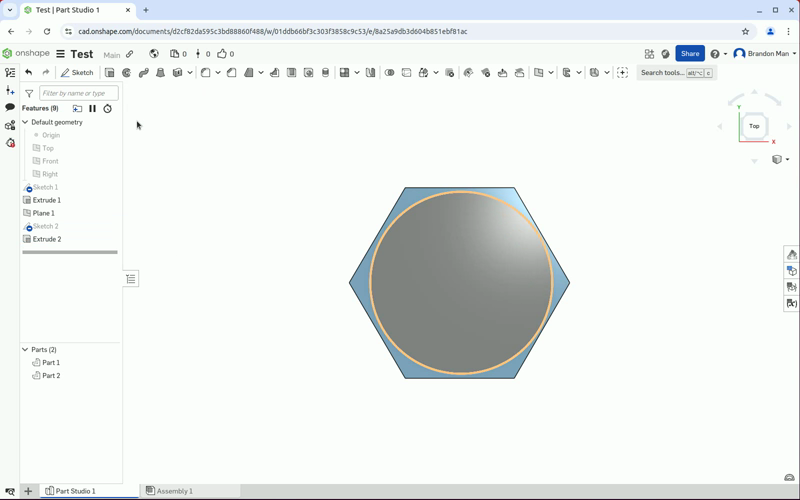
key(shift+h)
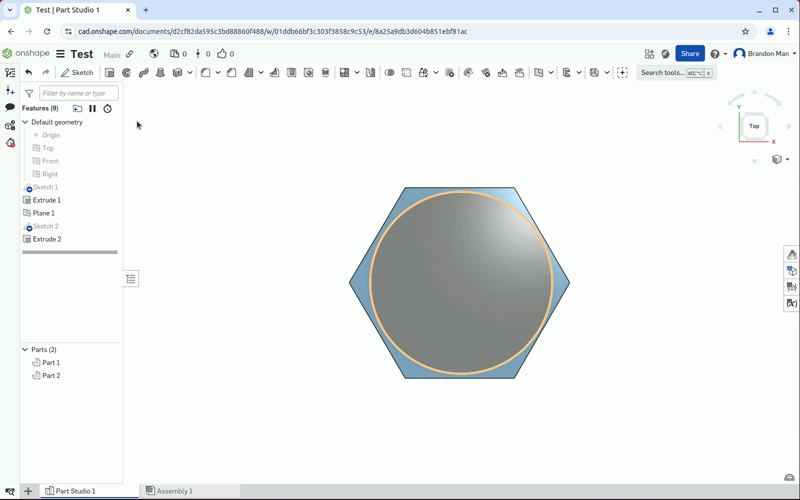
key(shift+h)
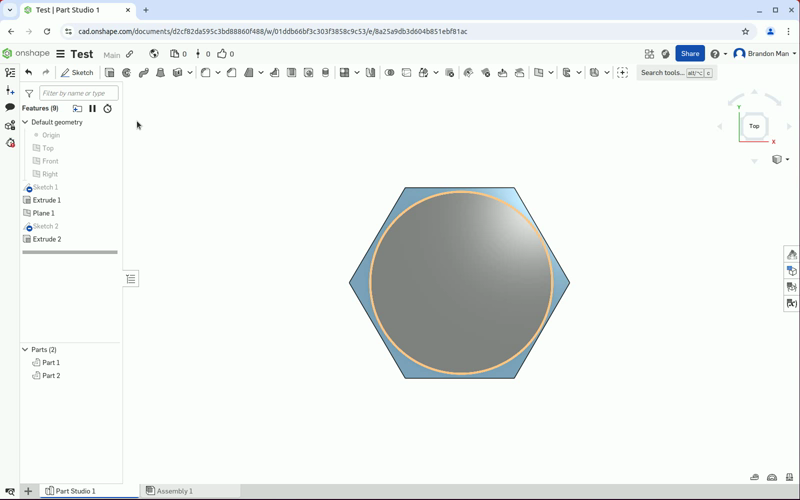
key(shift+7)
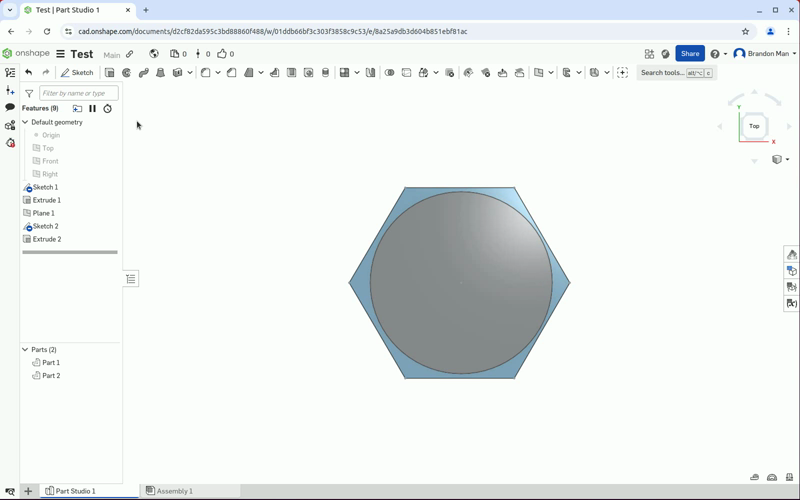
key(up, 3)
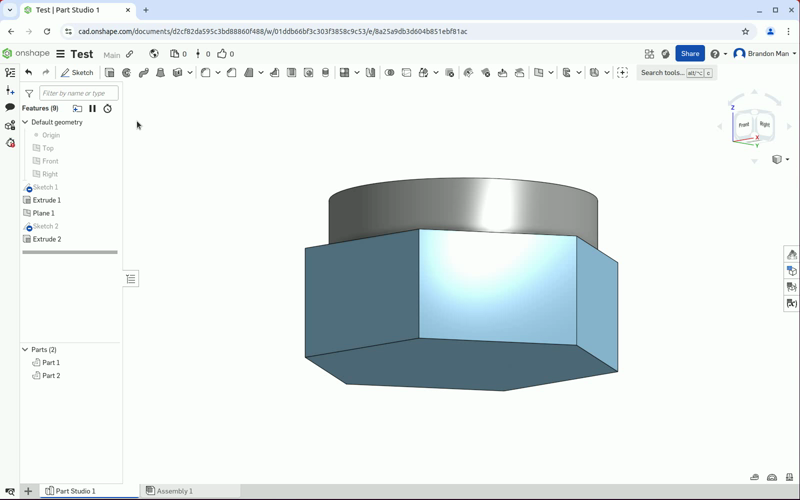
key(left, 3)
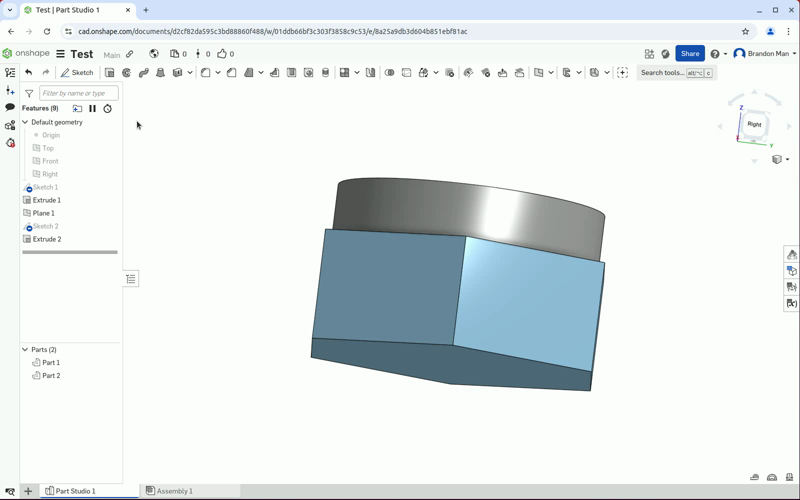
key(right, 3)
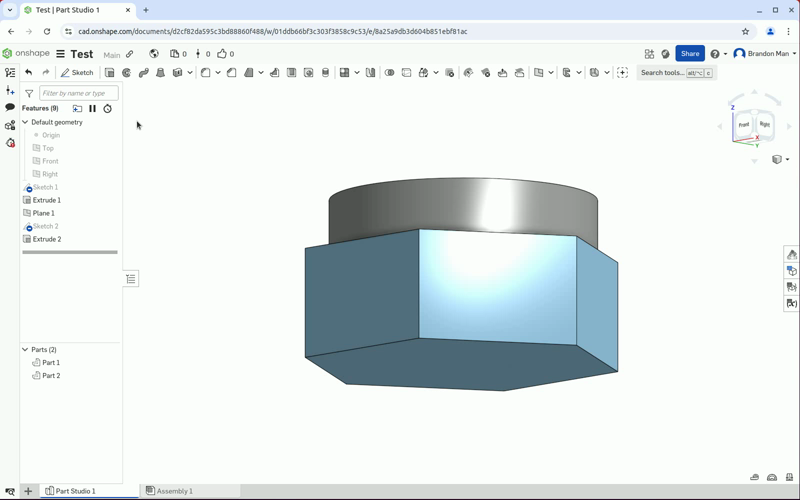
key(down, 3)
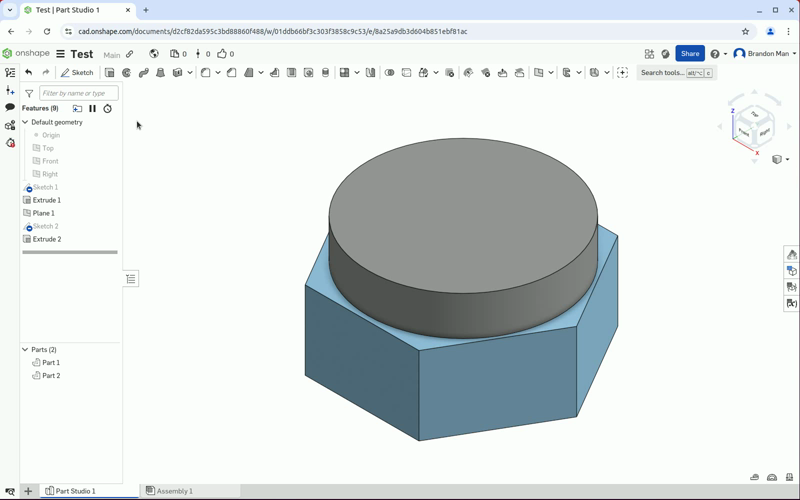
mouse_move(73, 189)
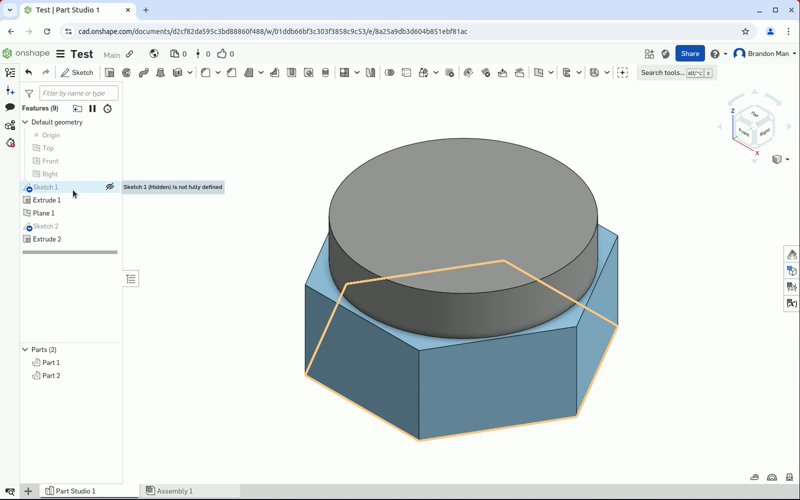
click(73, 189)